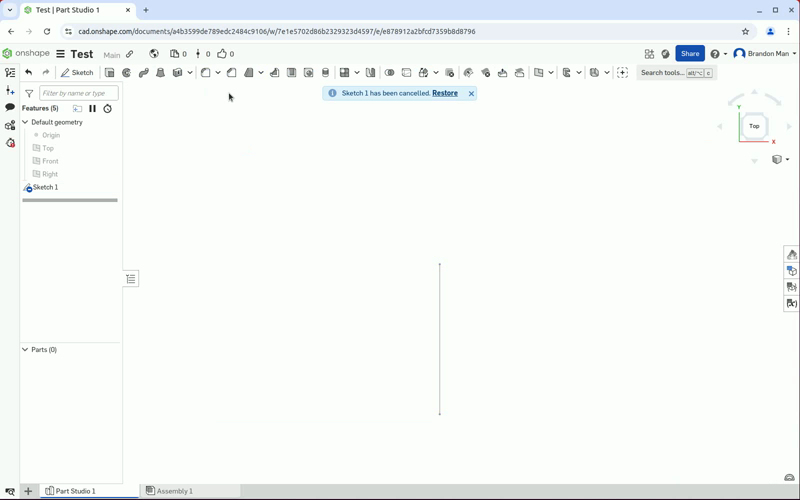
key(shift+h)
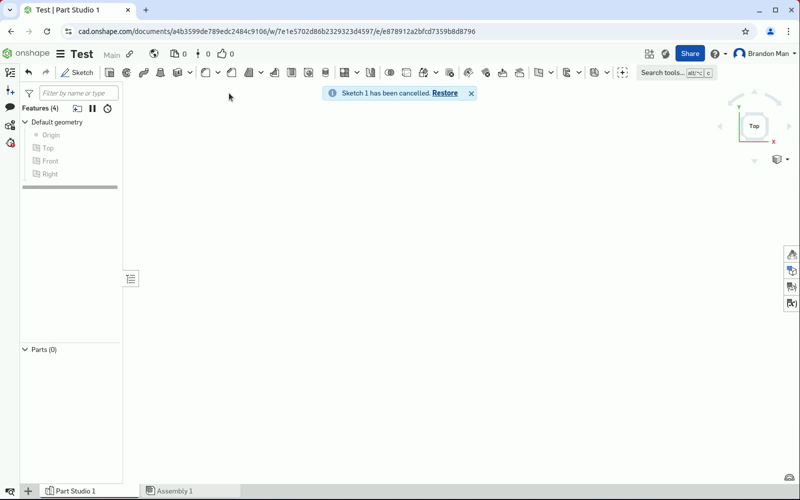
mouse_move(73, 352)
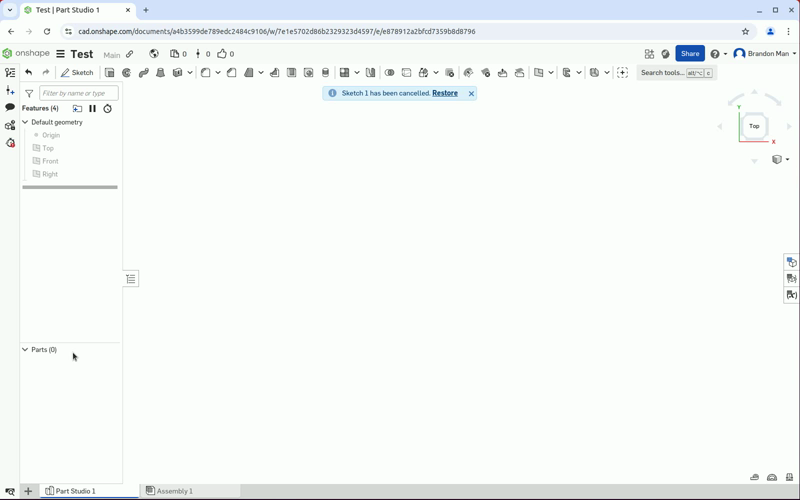
key(y)
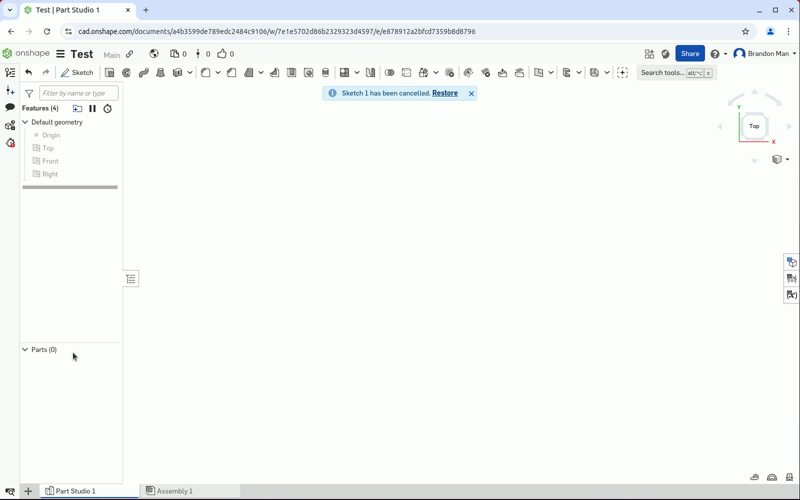
key(shift+p)
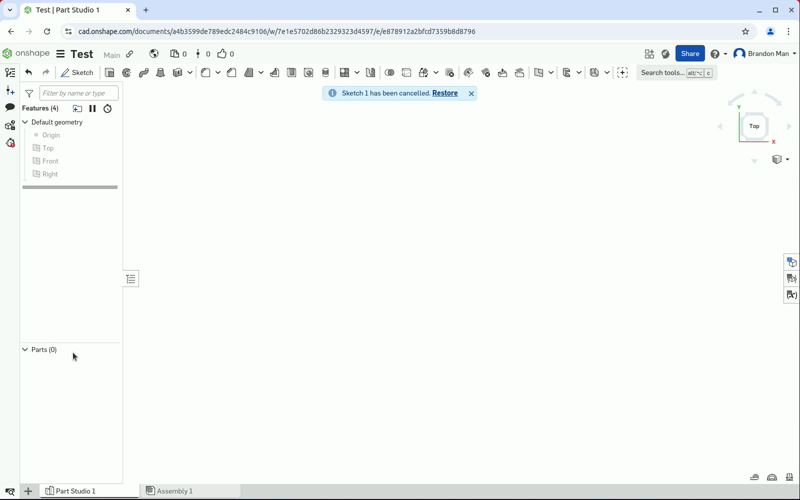
key(space)
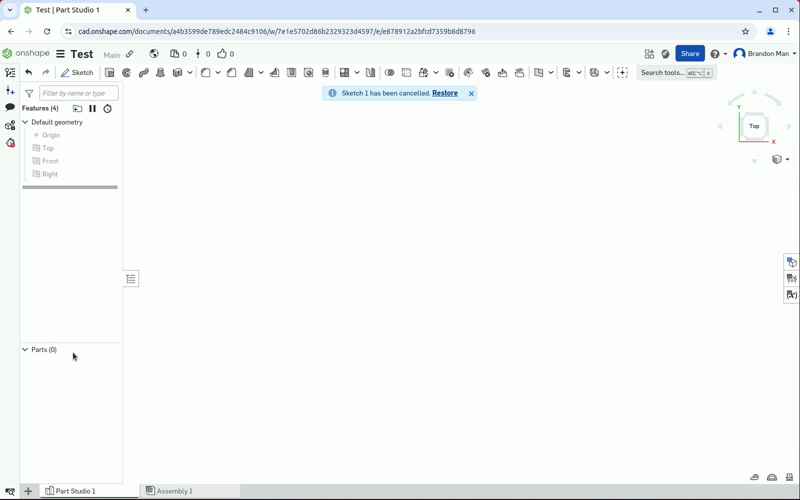
key_down(shift)
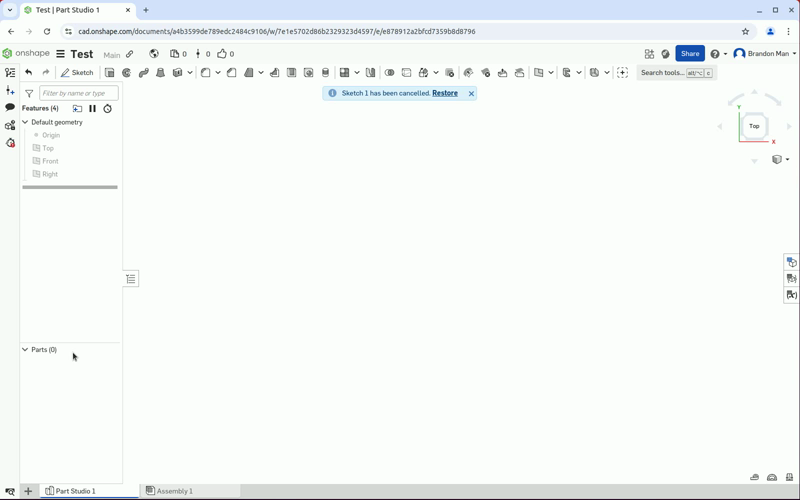
key(up)
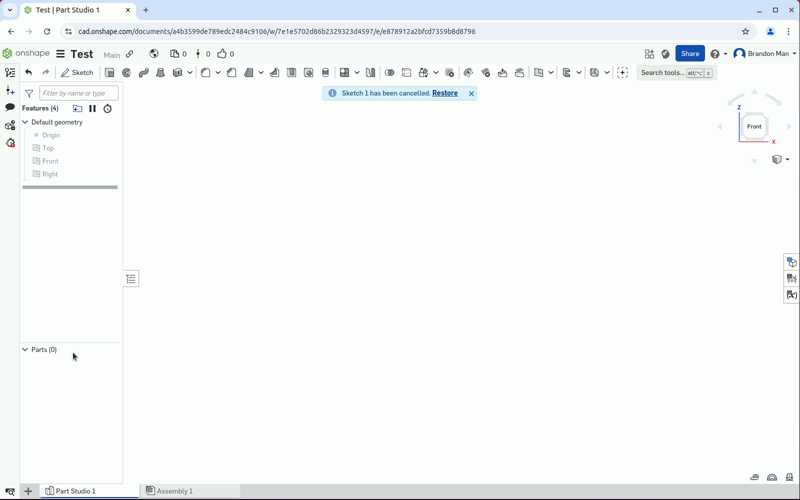
key_up(shift)
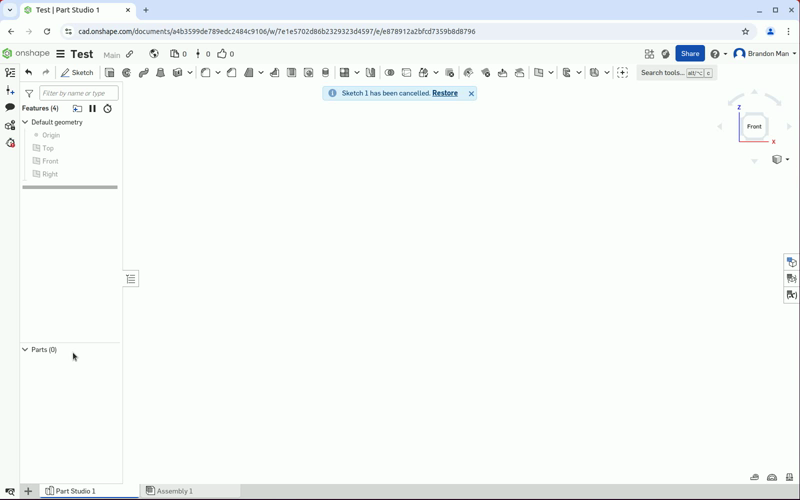
key(space)
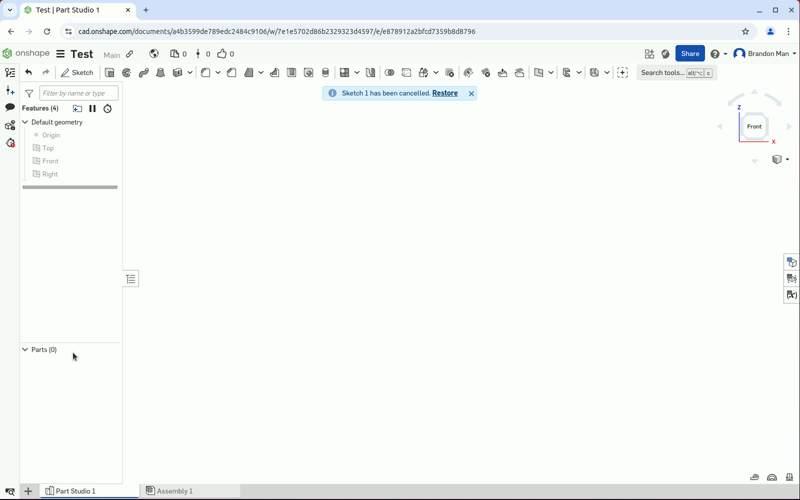
key_down(shift)
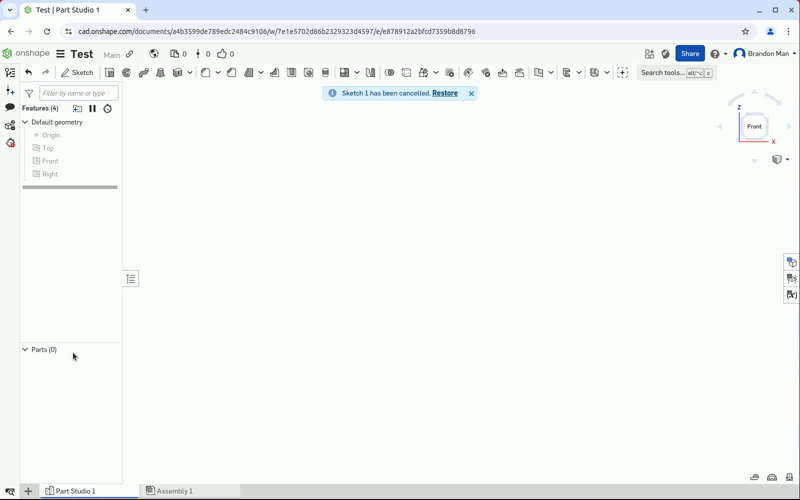
key(left)
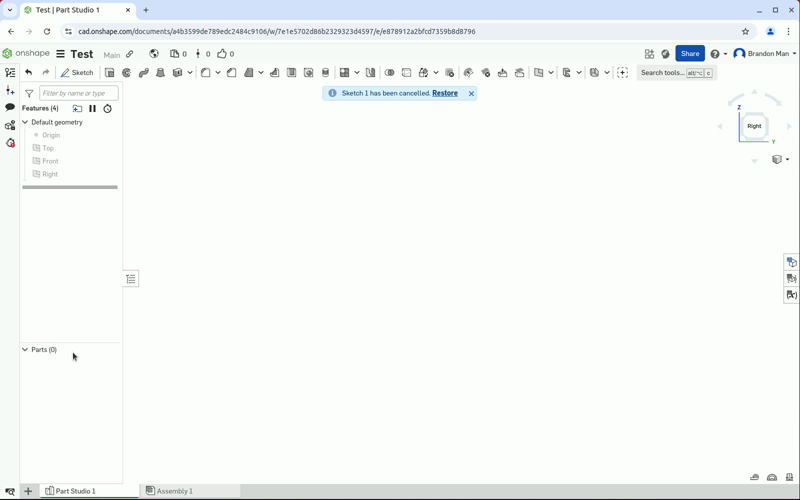
key_up(shift)
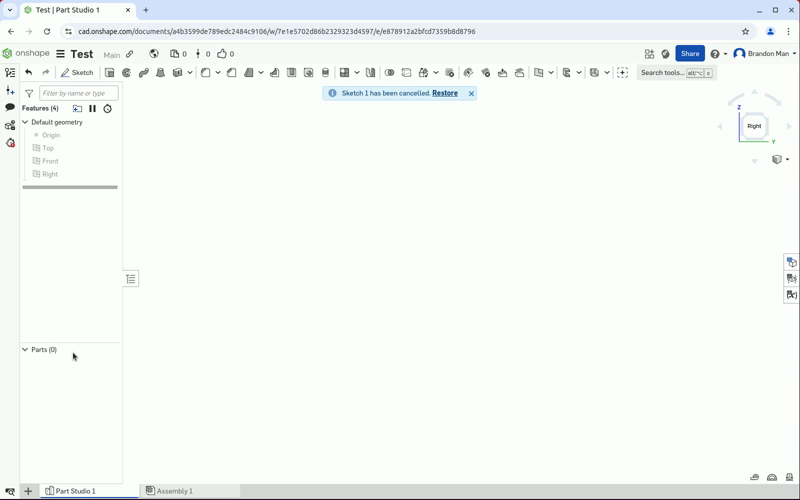
mouse_move(73, 352)
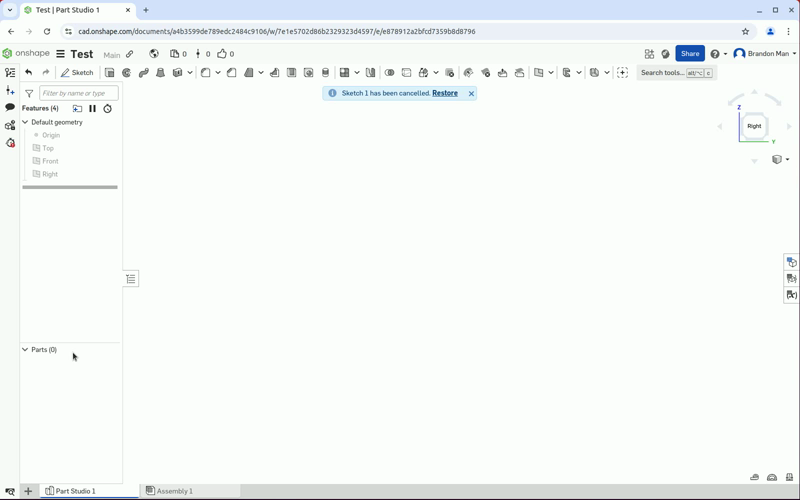
key(shift+y)
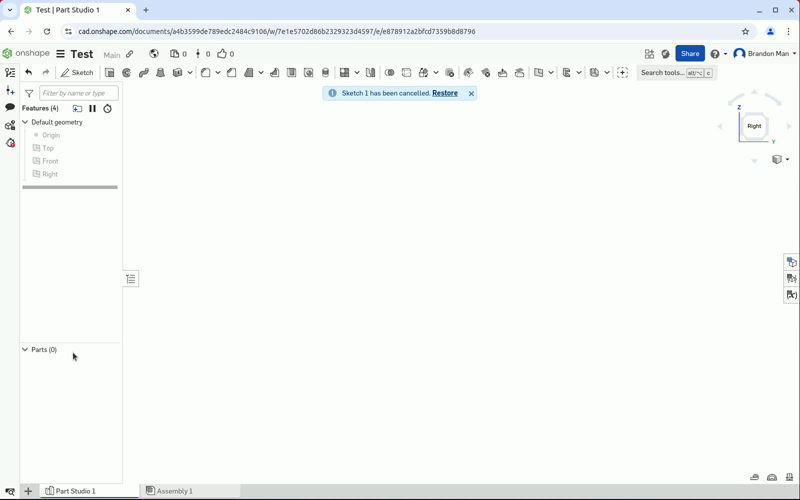
key(shift+s)
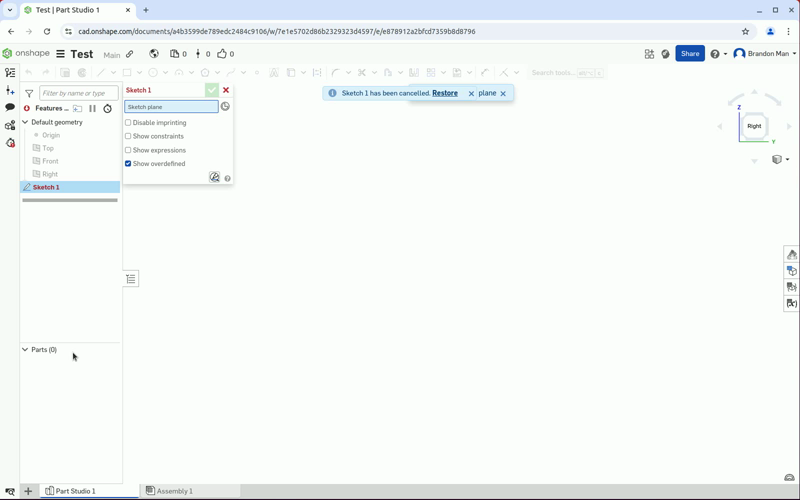
mouse_move(73, 176)
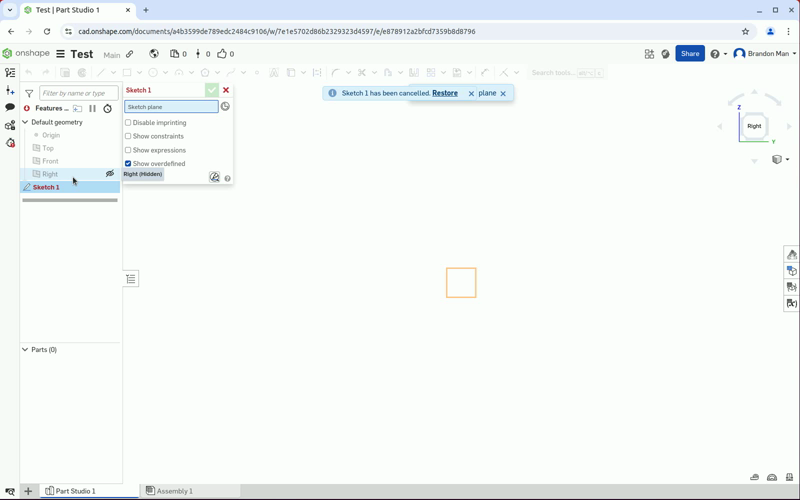
click(73, 176)
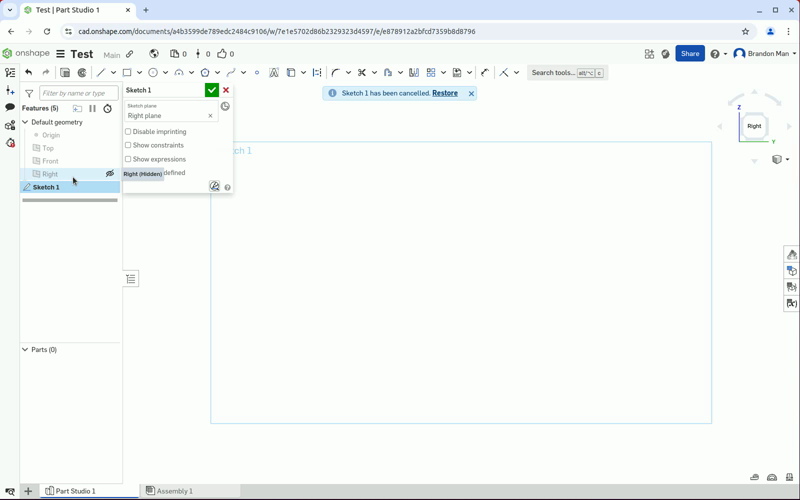
mouse_move(73, 352)
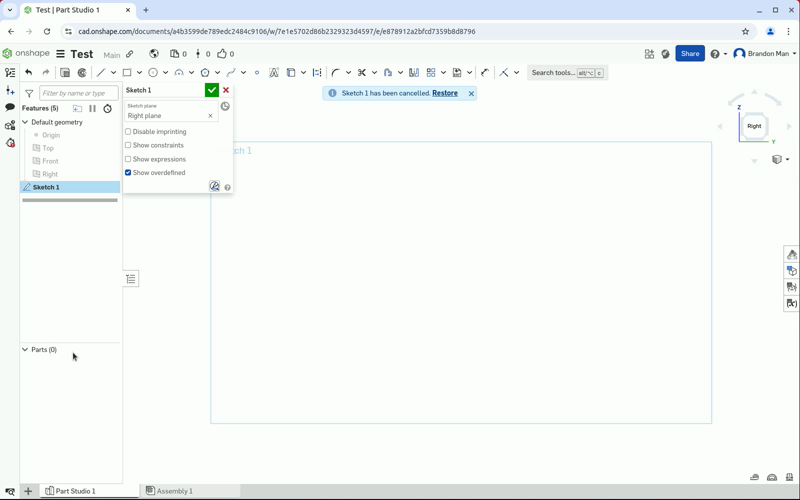
key(y)
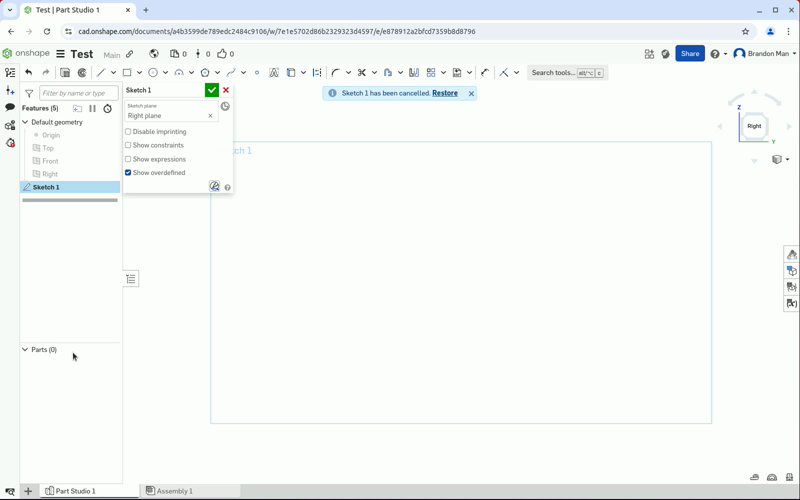
key(a)
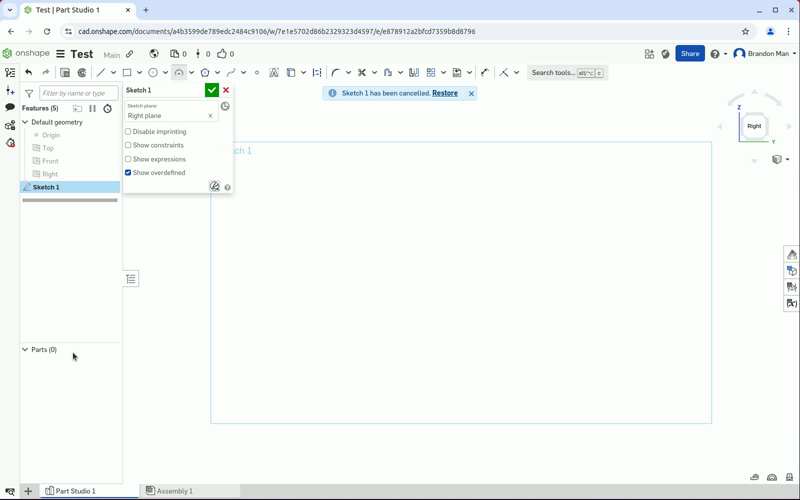
key_down(shift)
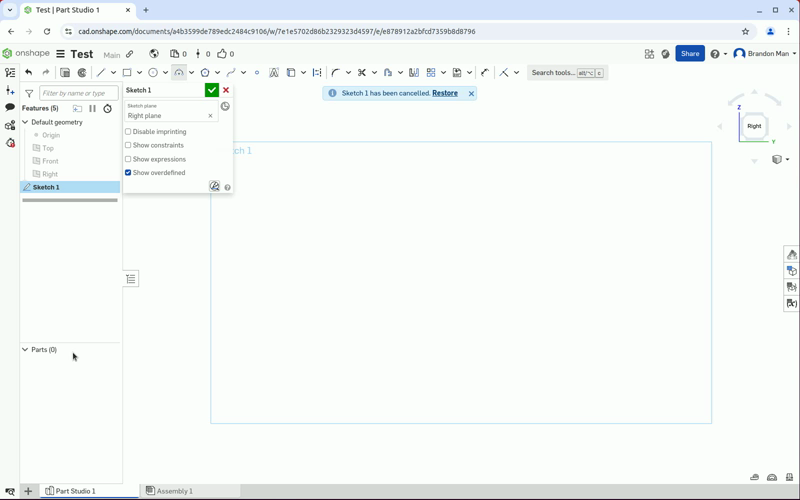
mouse_move(425, 282)
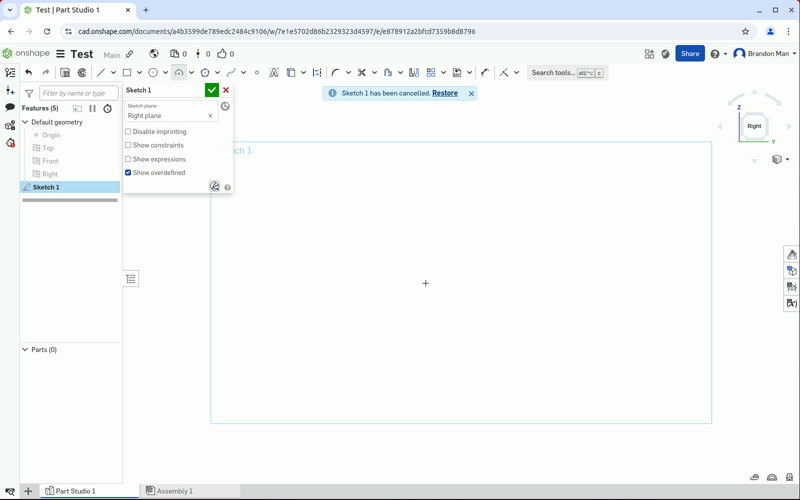
click(425, 282)
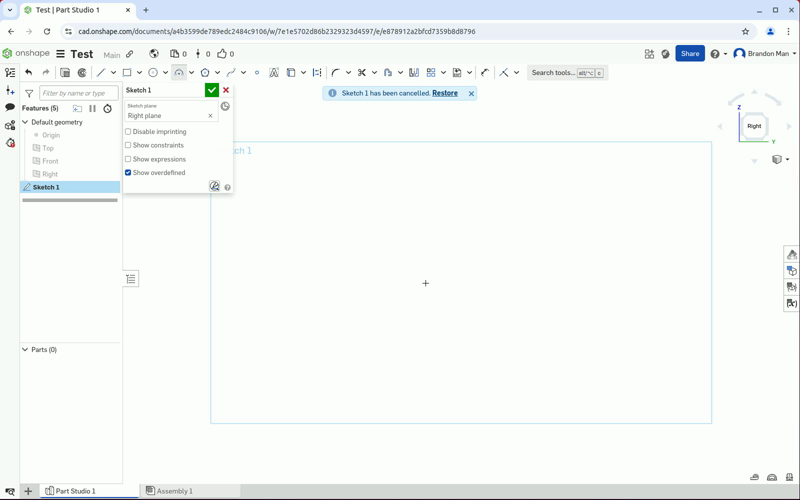
key_up(shift)
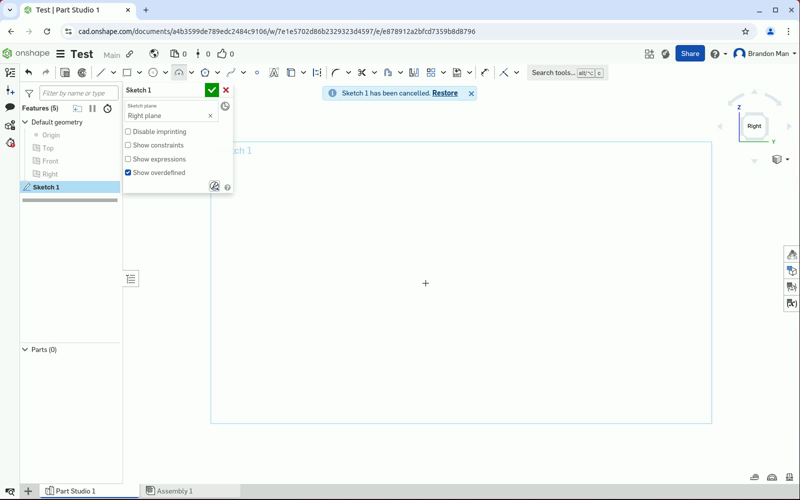
key_down(shift)
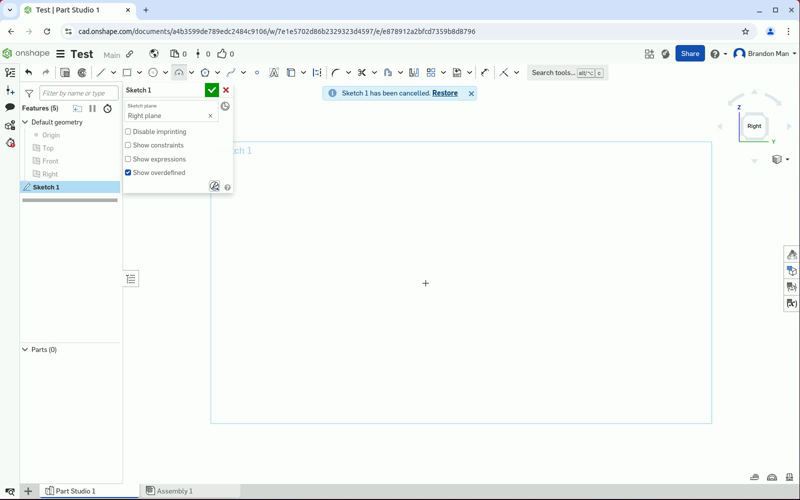
mouse_move(495, 282)
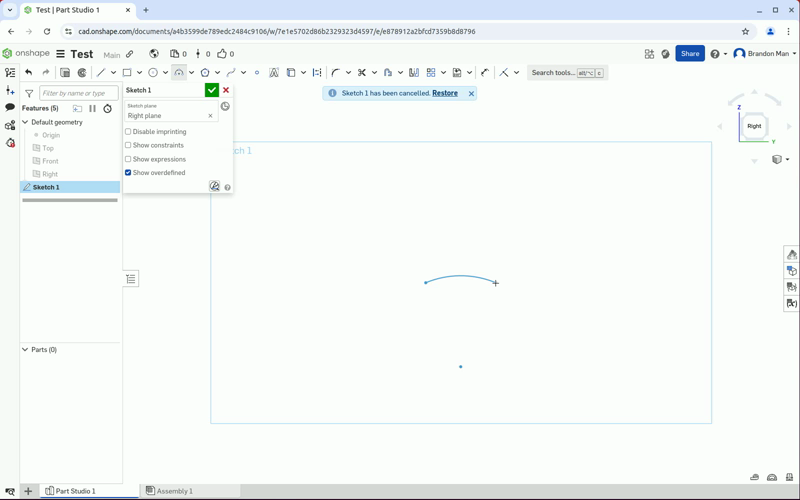
click(495, 282)
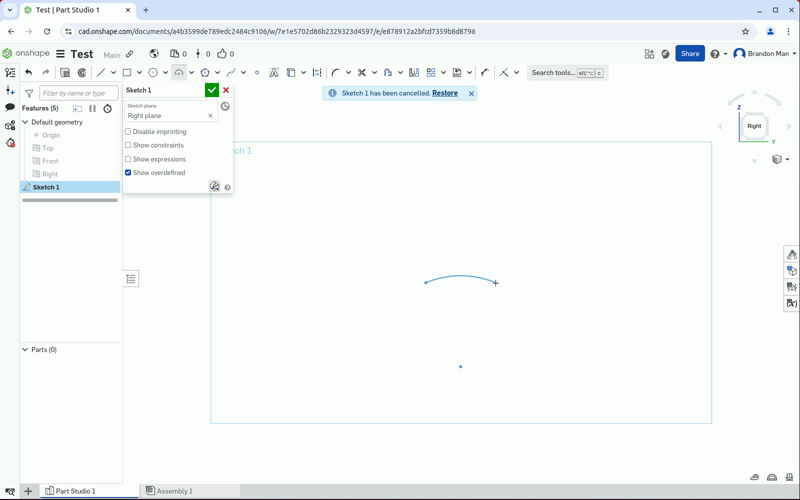
mouse_move(460, 317)
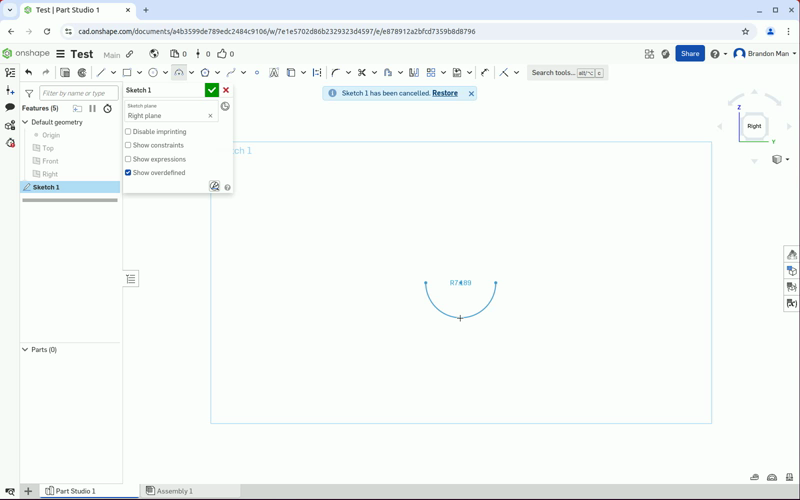
click(460, 317)
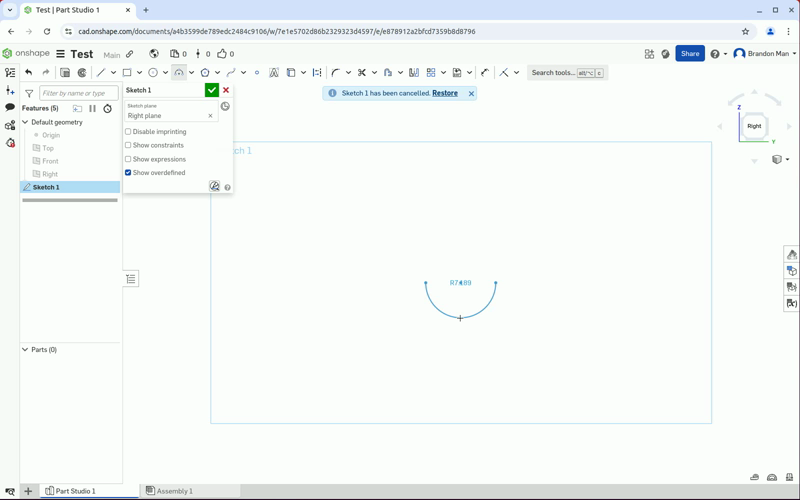
key_up(shift)
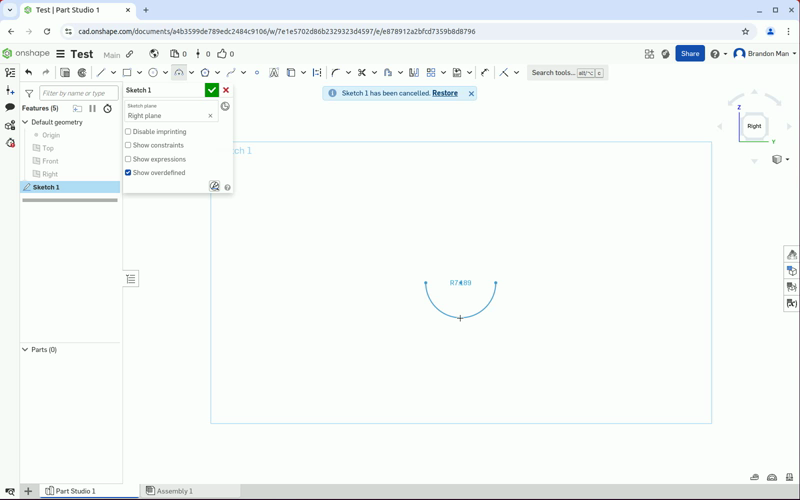
key(esc)
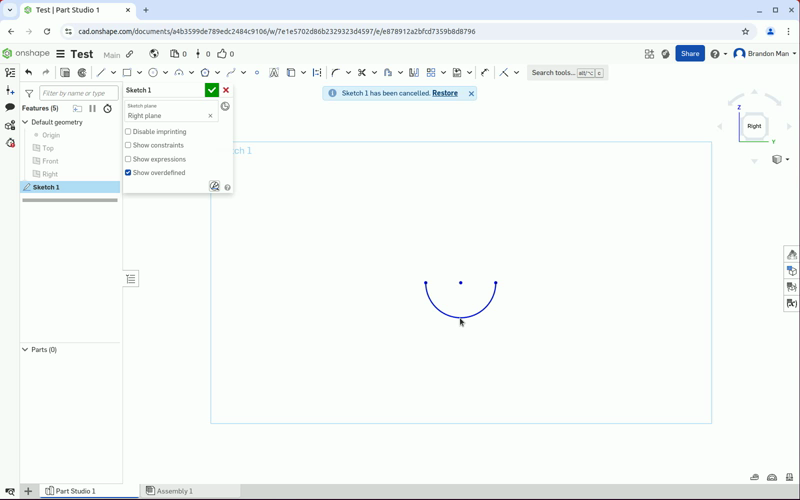
key(l)
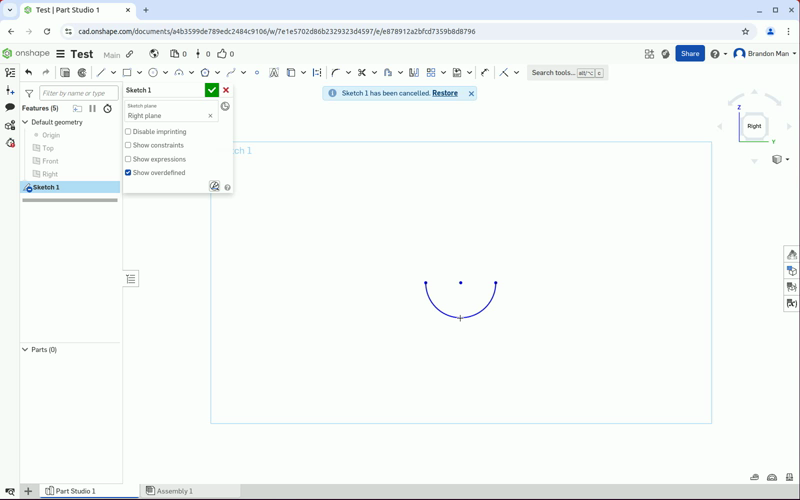
mouse_move(495, 282)
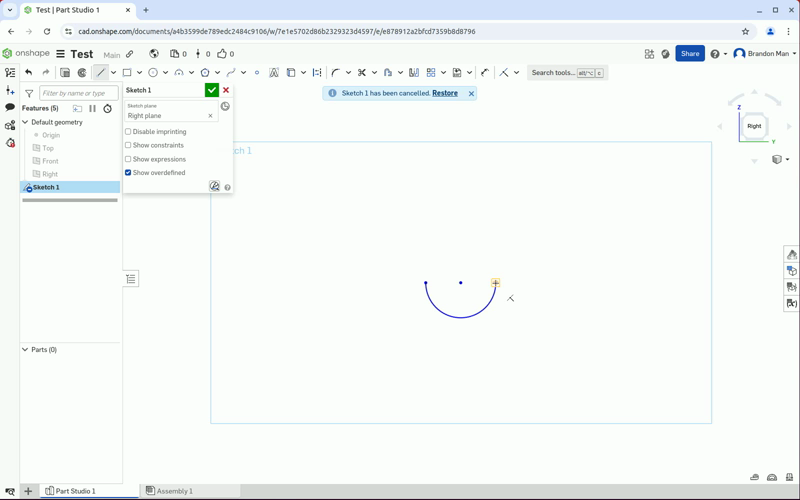
click(495, 282)
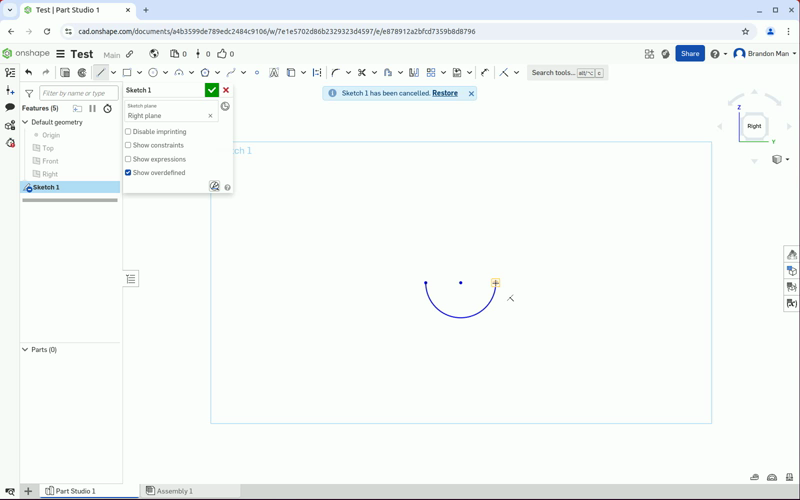
key_down(shift)
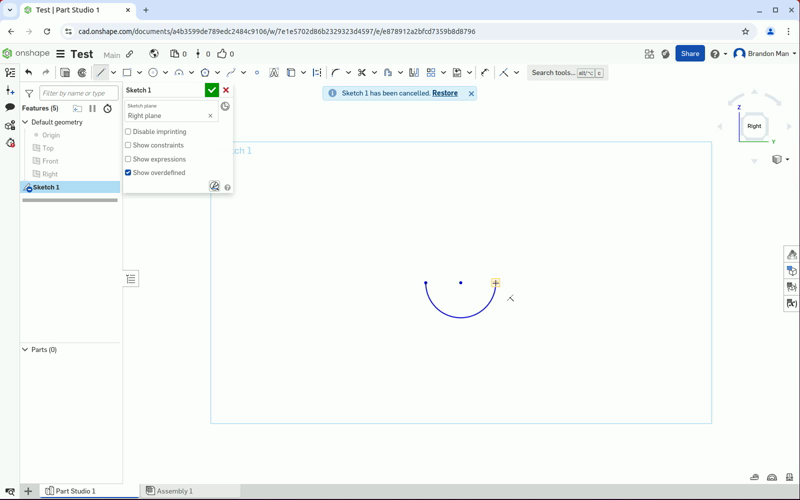
mouse_move(525, 282)
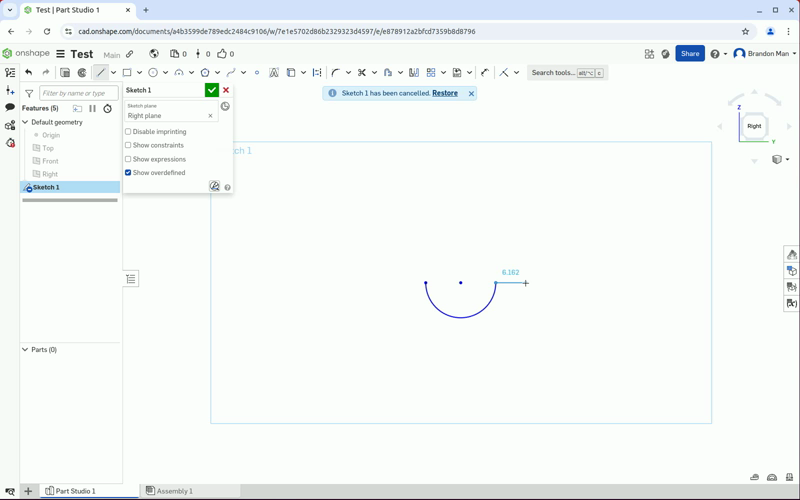
mouse_move(495, 281)
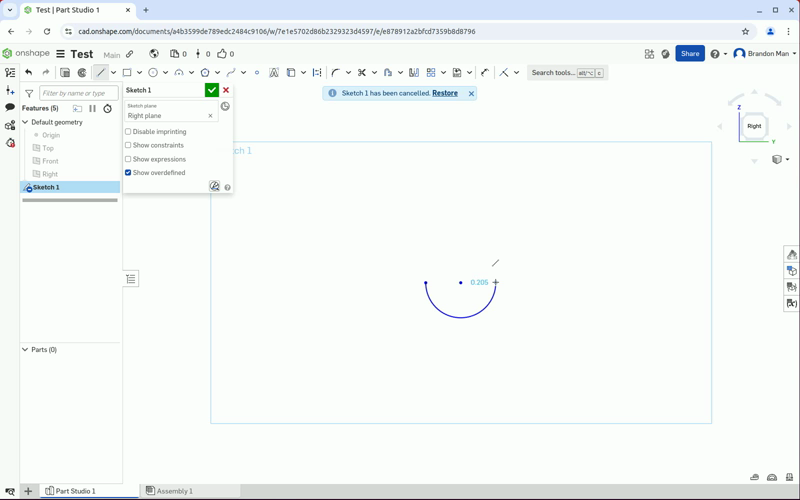
scroll(6)
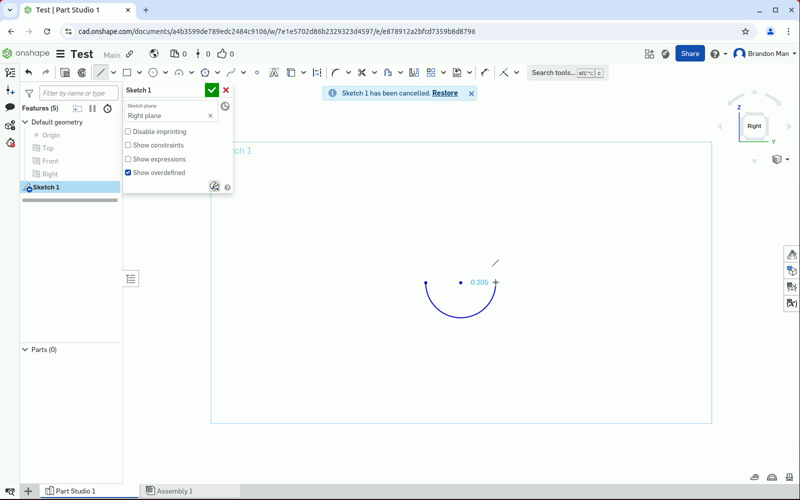
scroll(6)
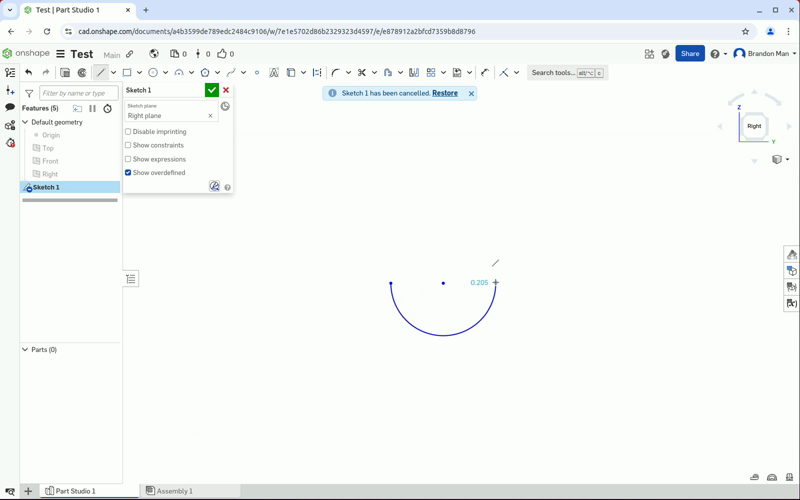
scroll(6)
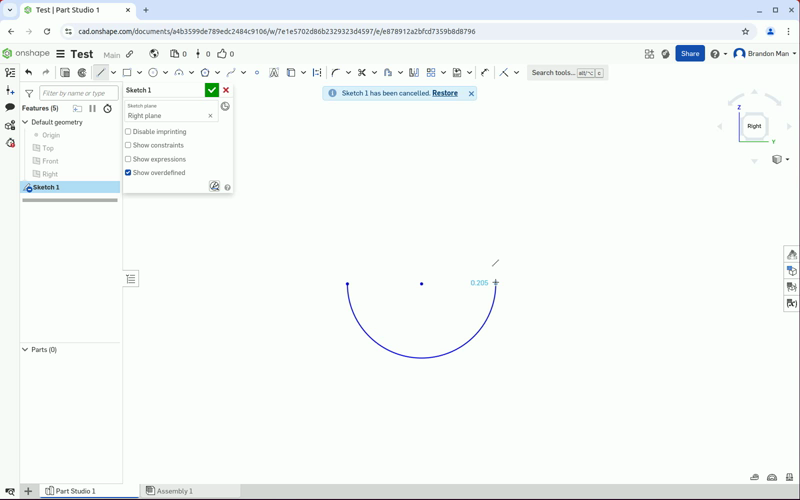
scroll(6)
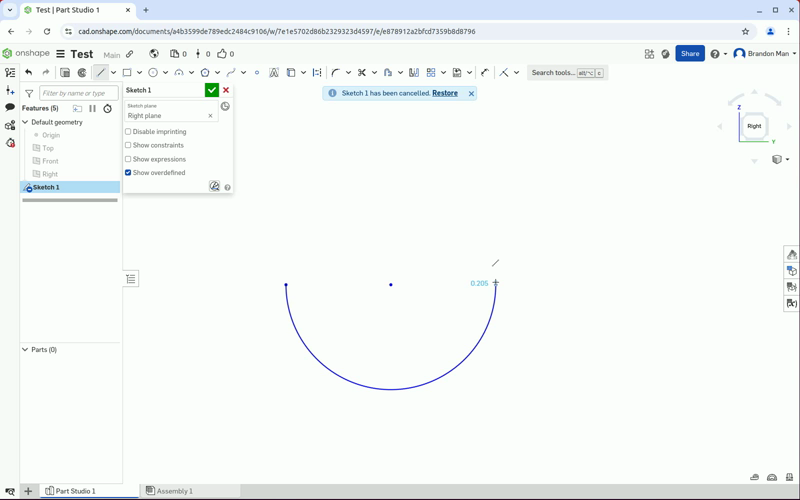
scroll(6)
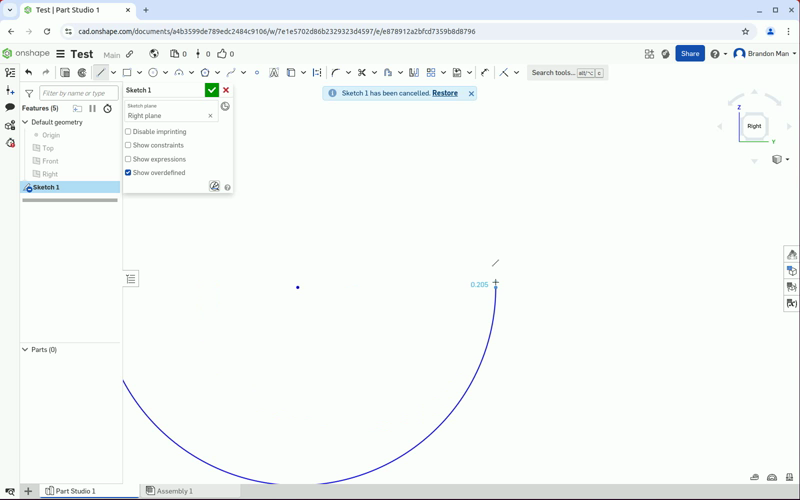
scroll(6)
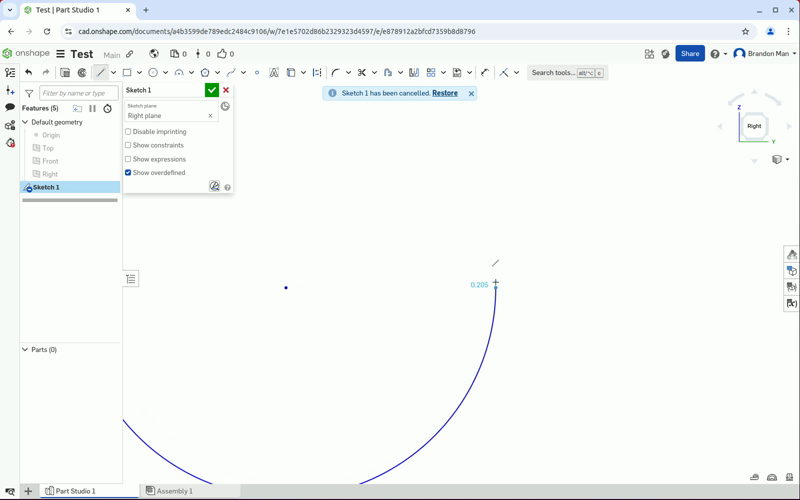
scroll(6)
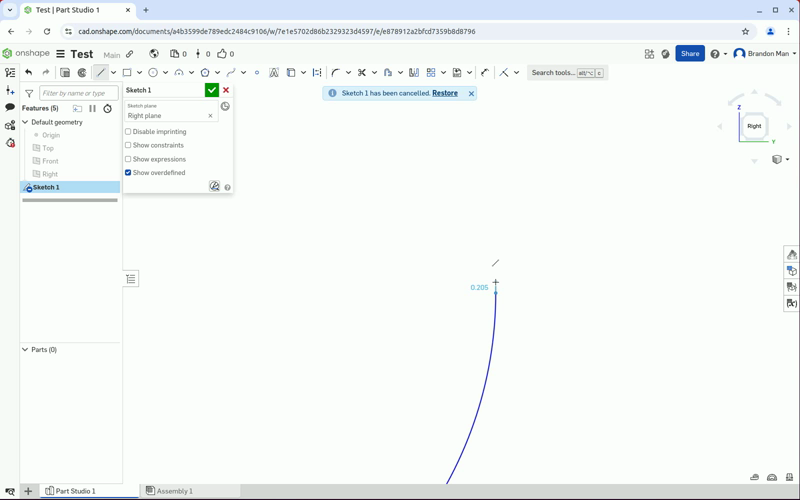
click(495, 281)
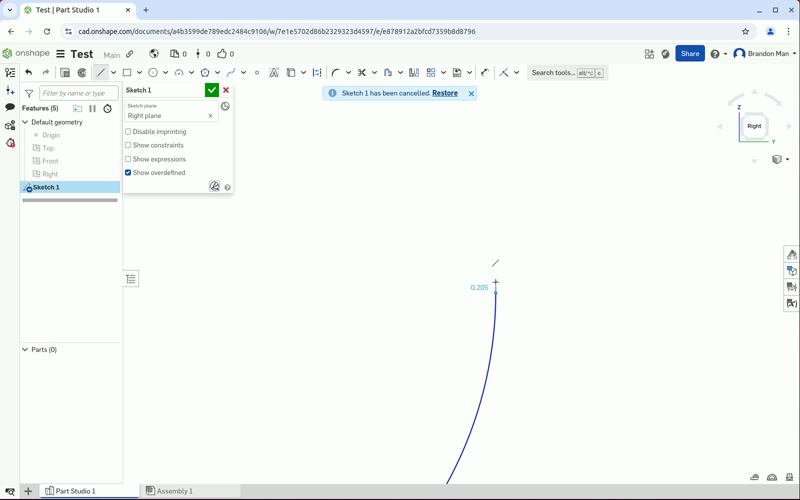
scroll(-6)
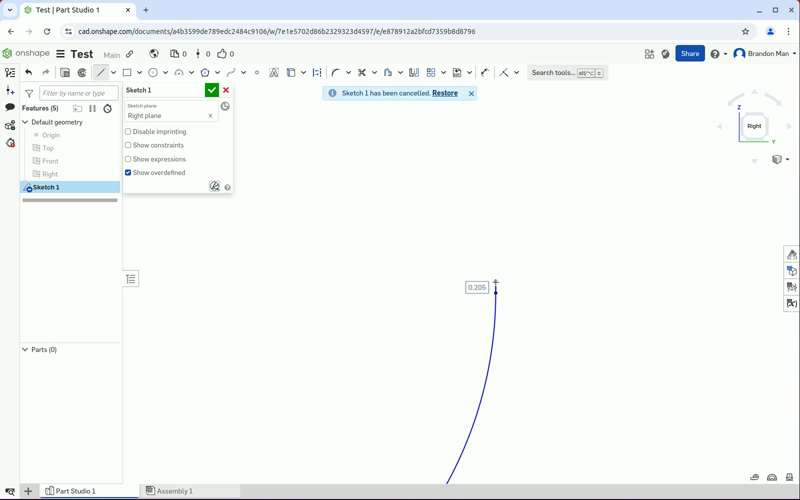
scroll(-6)
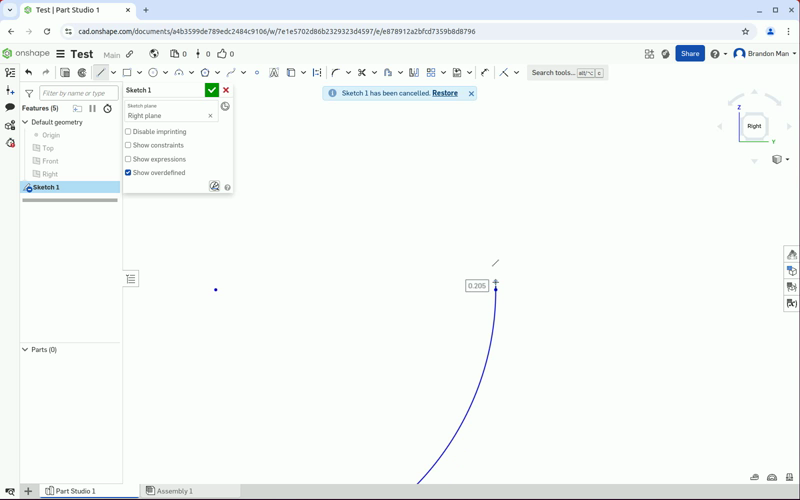
scroll(-6)
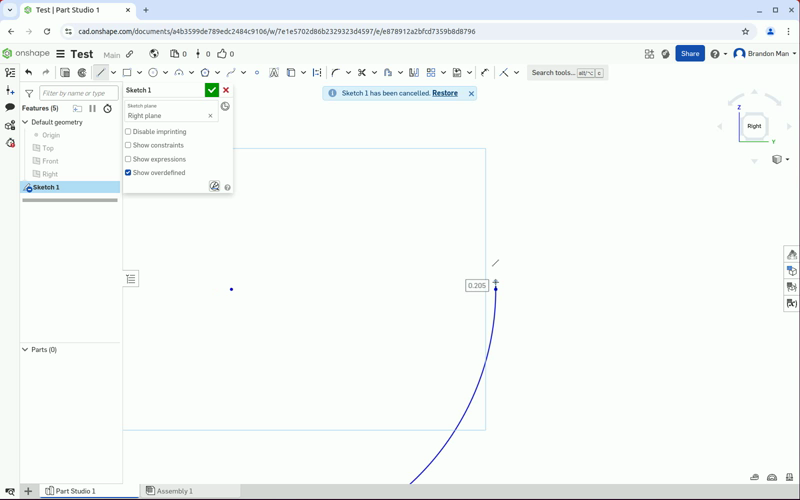
scroll(-6)
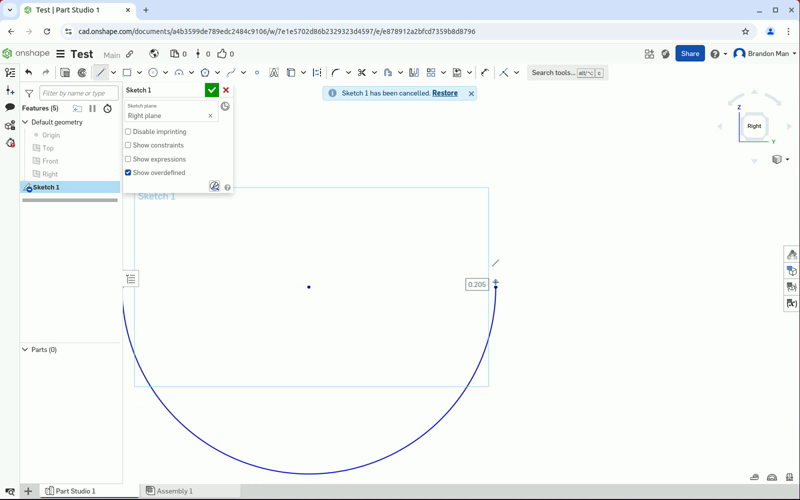
scroll(-6)
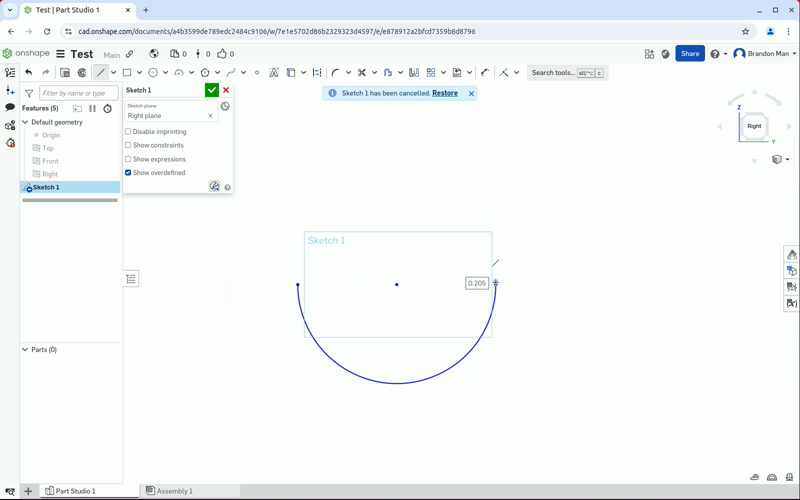
scroll(-6)
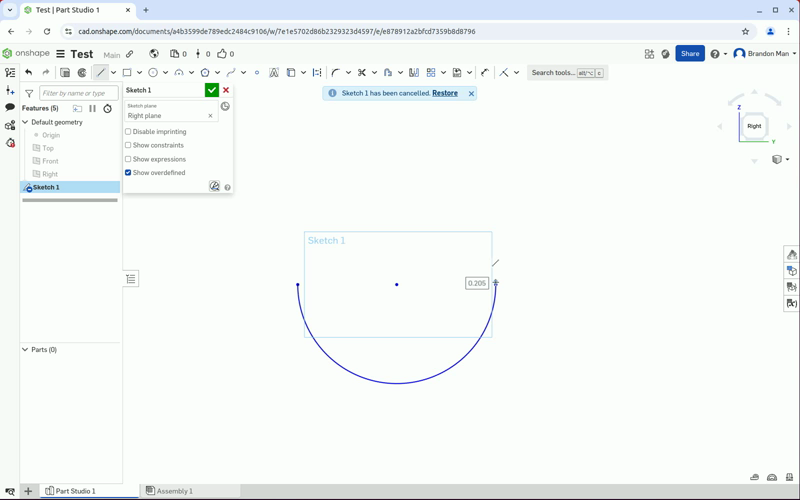
scroll(-6)
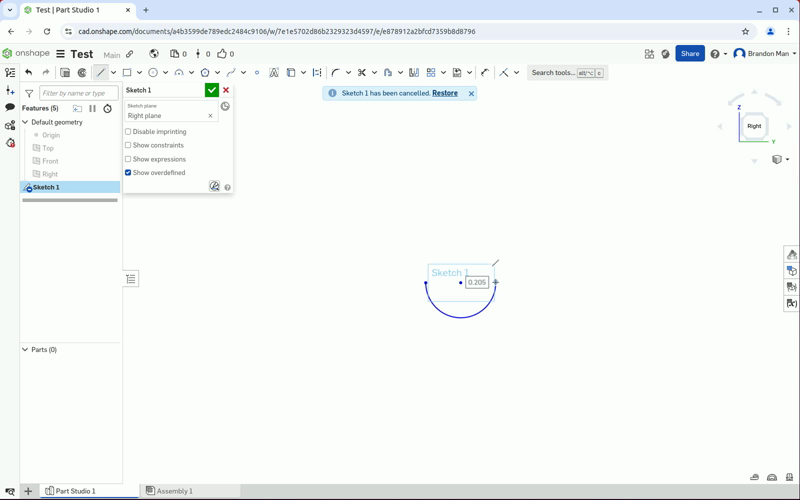
key_up(shift)
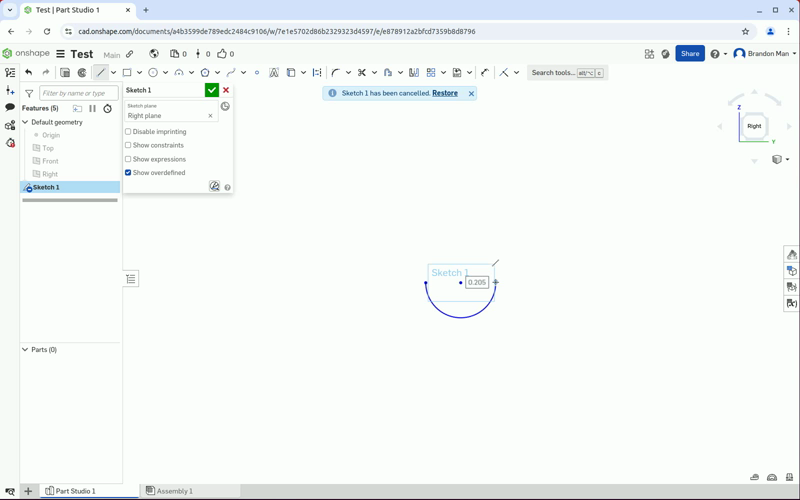
key_down(shift)
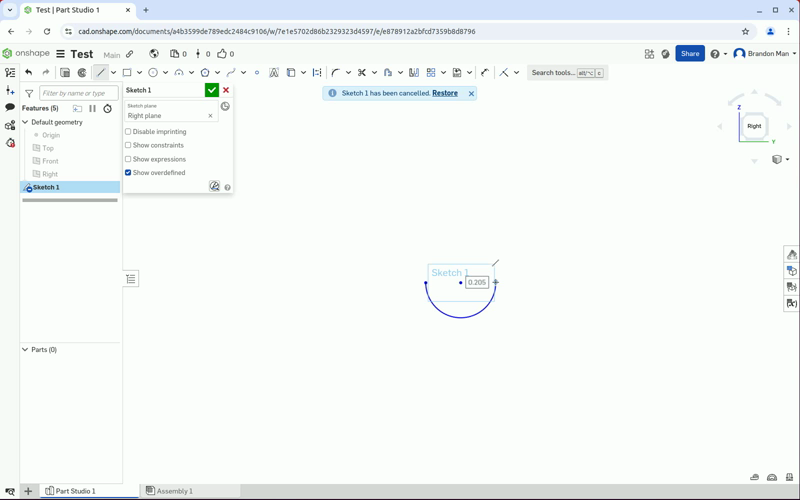
mouse_move(495, 205)
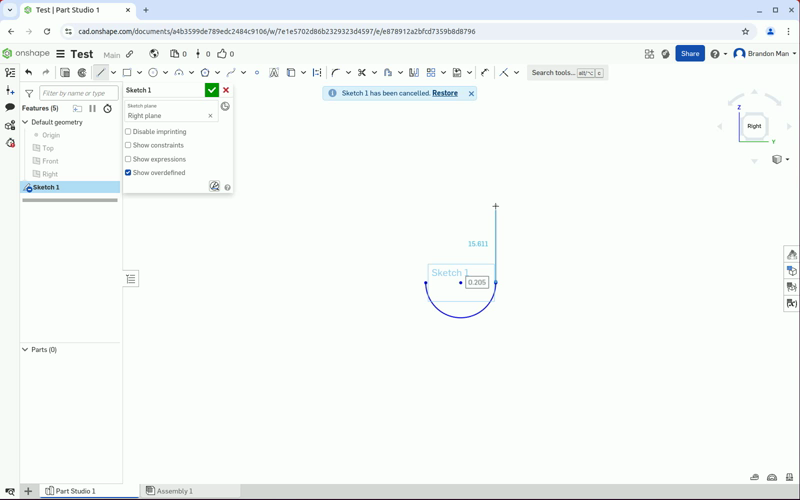
click(495, 205)
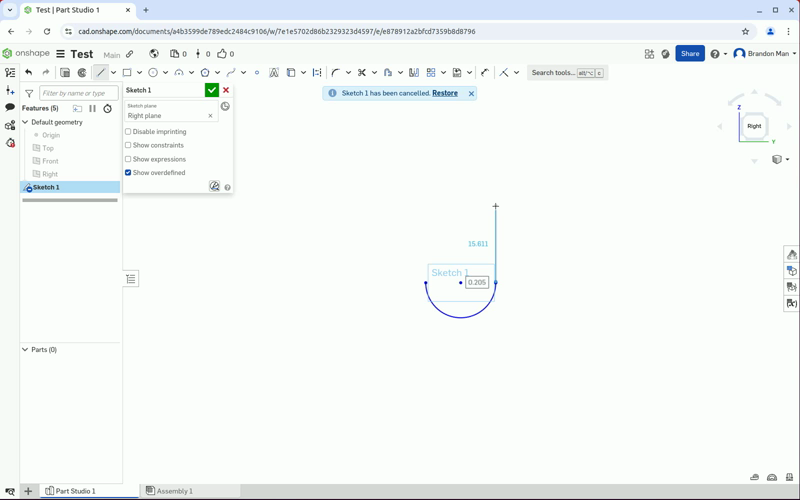
key_up(shift)
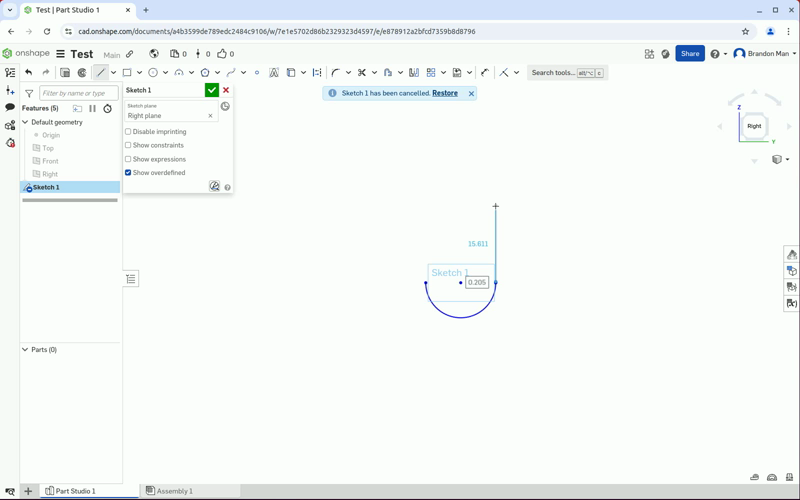
key(esc)
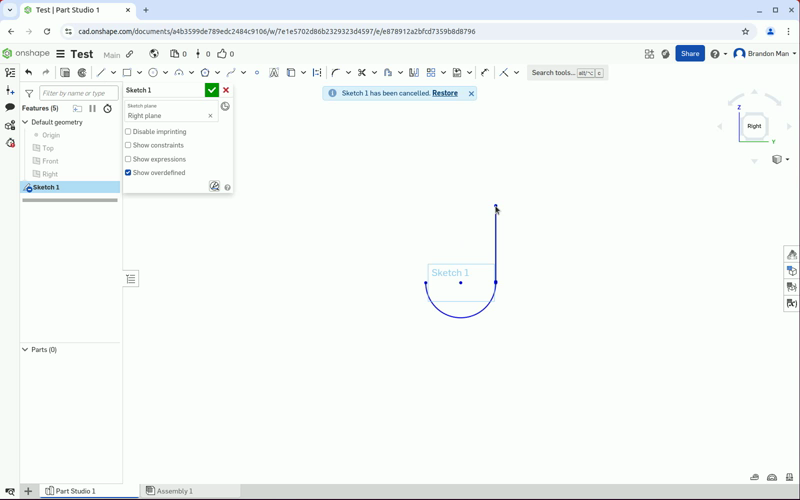
key(a)
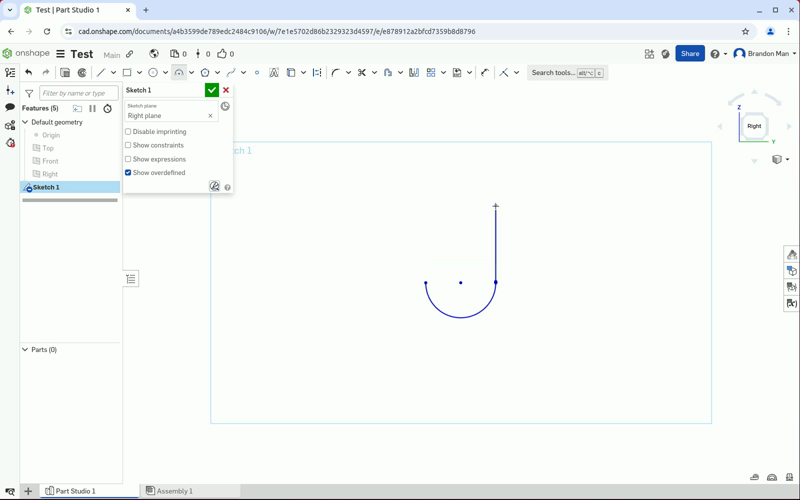
mouse_move(495, 205)
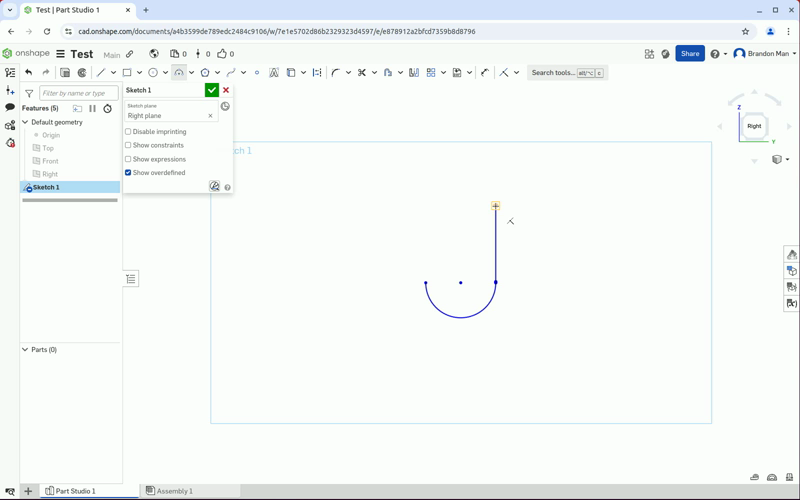
click(495, 205)
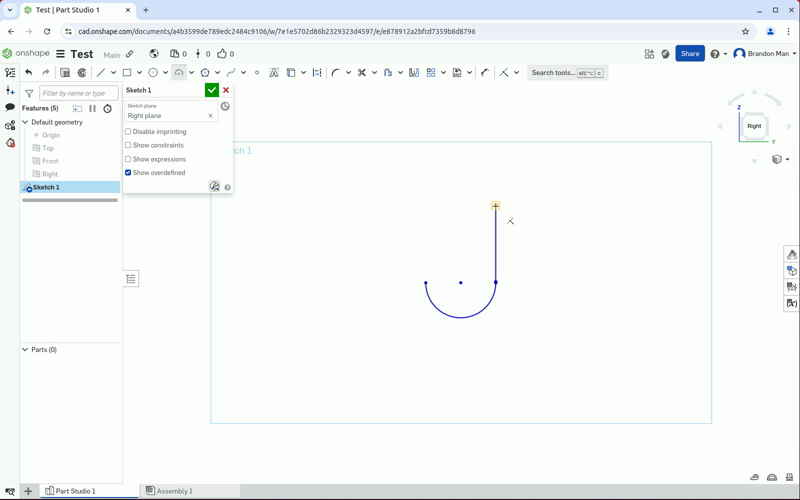
key_down(shift)
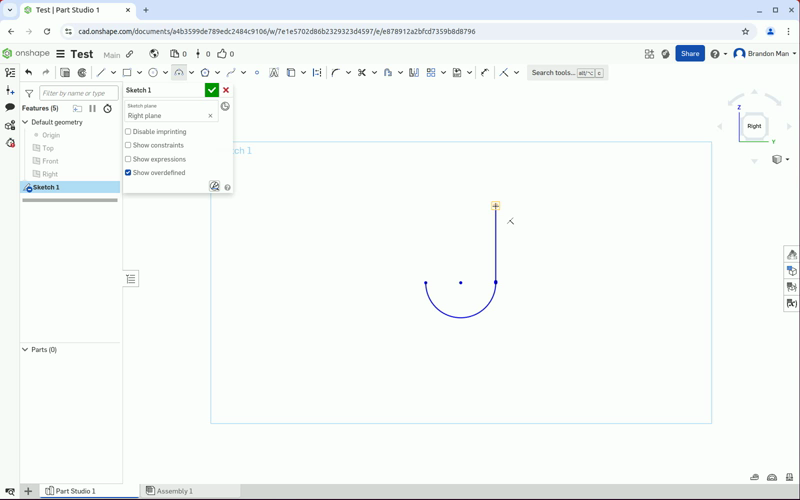
mouse_move(425, 205)
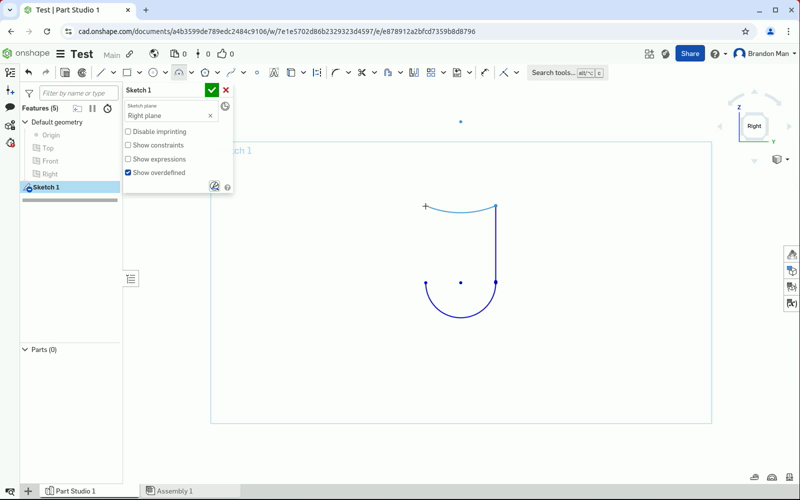
click(425, 205)
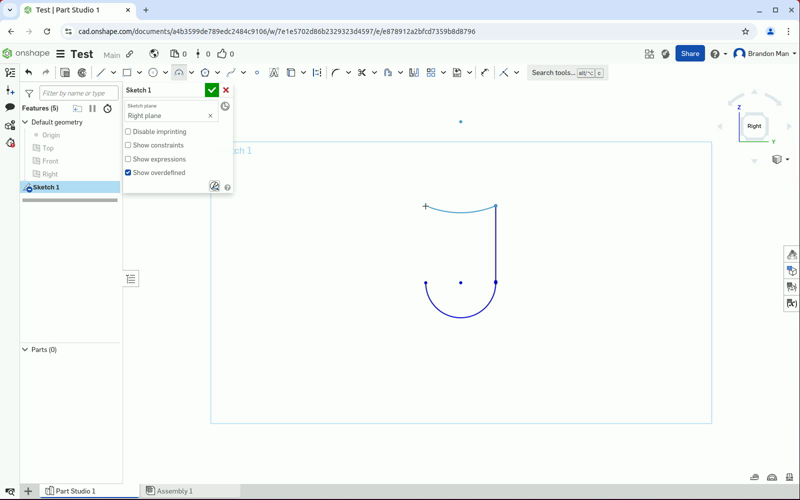
mouse_move(460, 170)
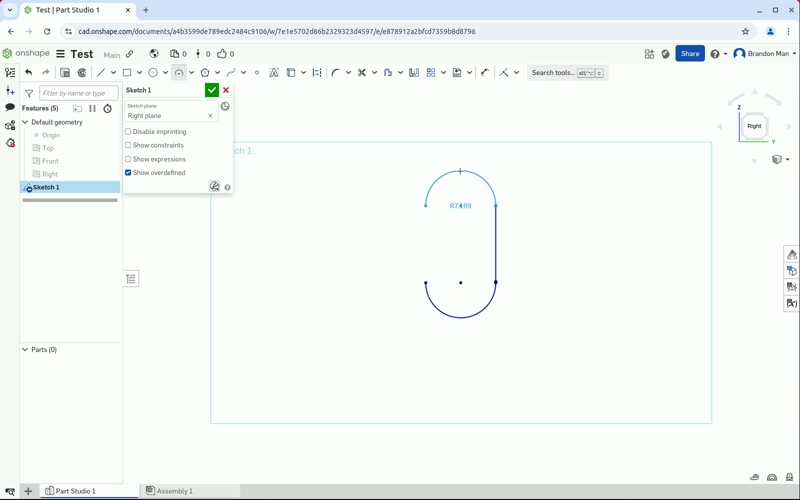
click(460, 170)
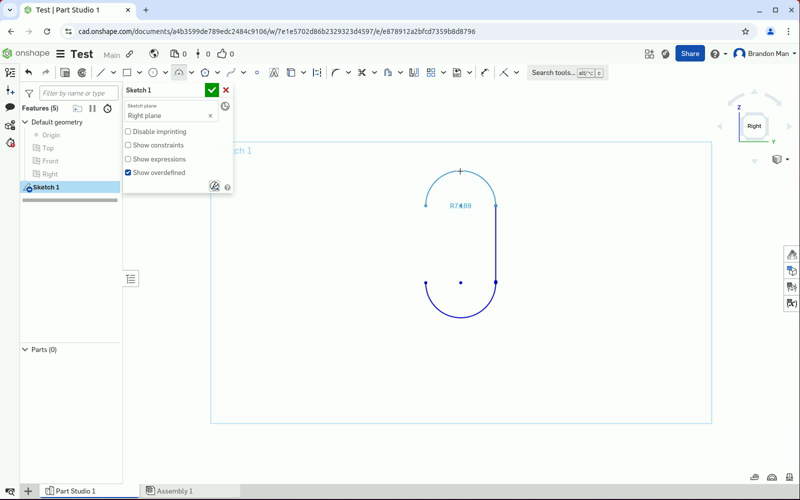
key_up(shift)
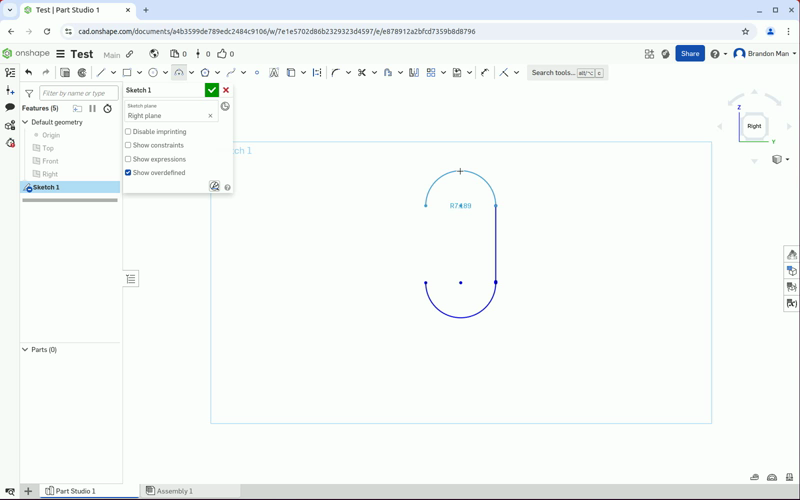
key(esc)
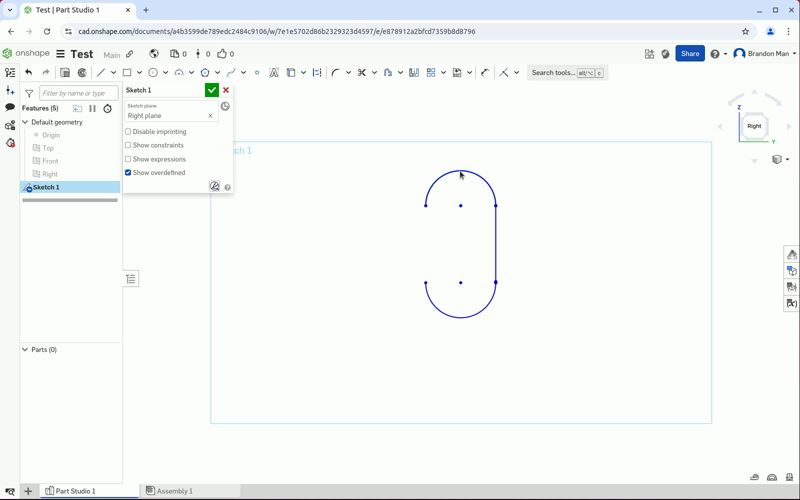
key(l)
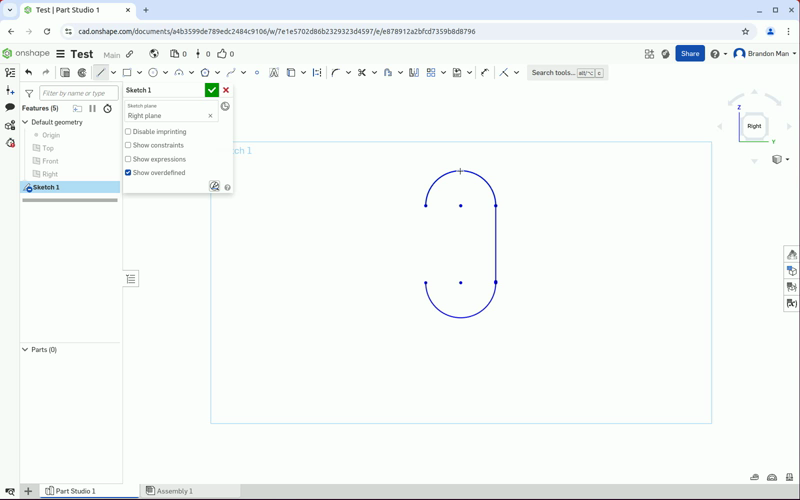
mouse_move(425, 205)
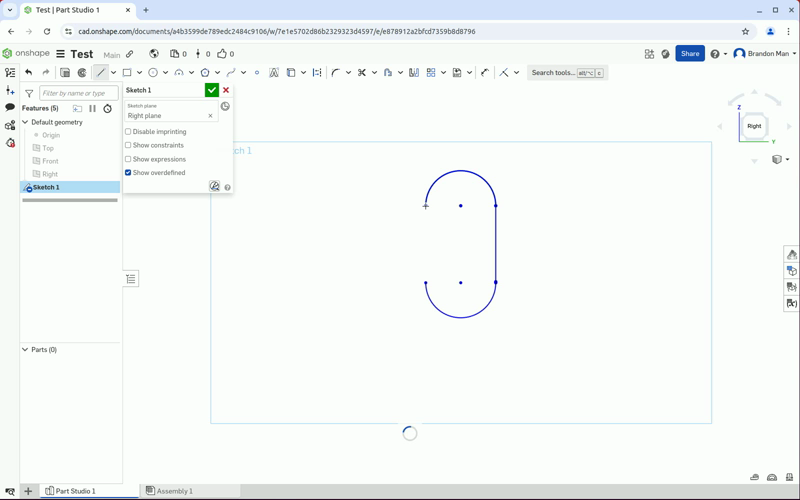
click(425, 205)
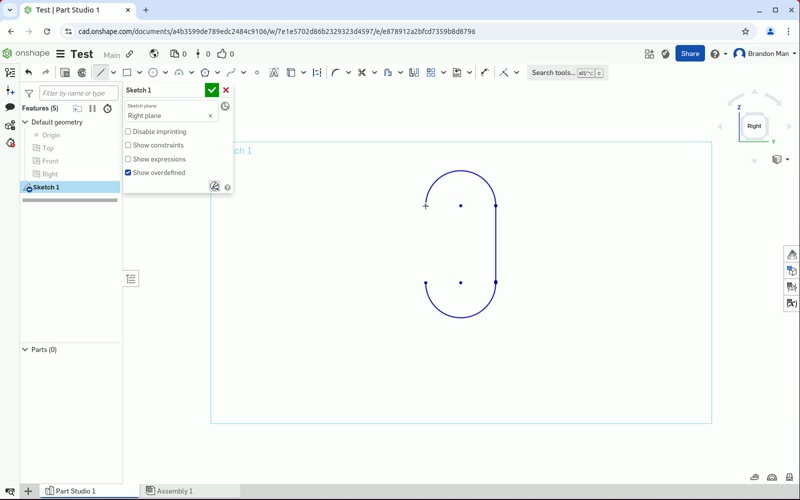
key_down(shift)
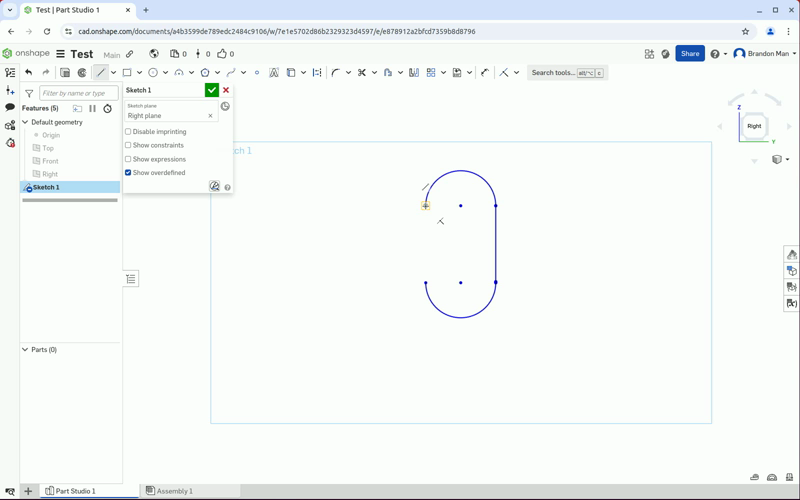
mouse_move(425, 282)
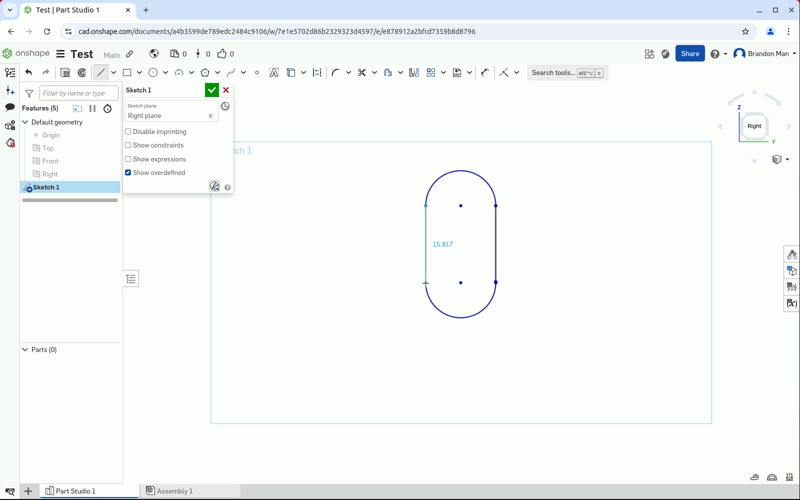
key_up(shift)
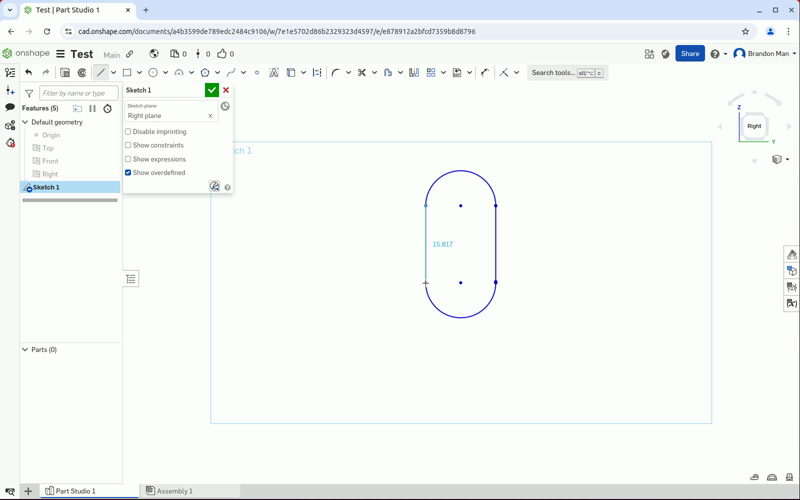
click(425, 282)
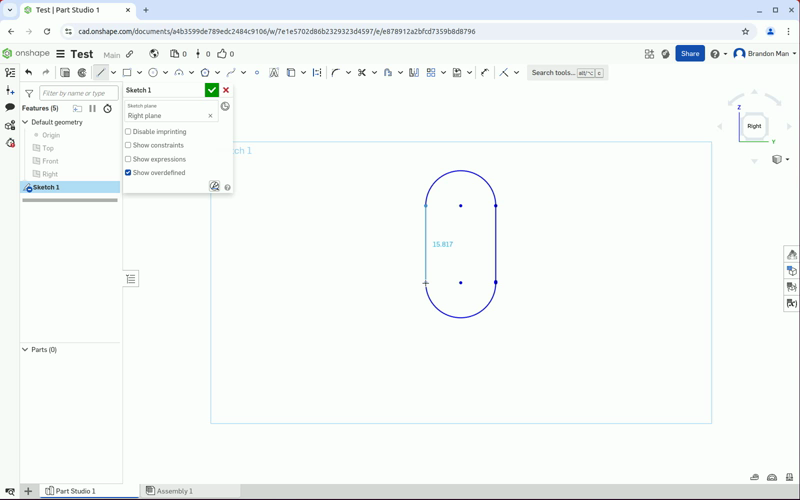
key(esc)
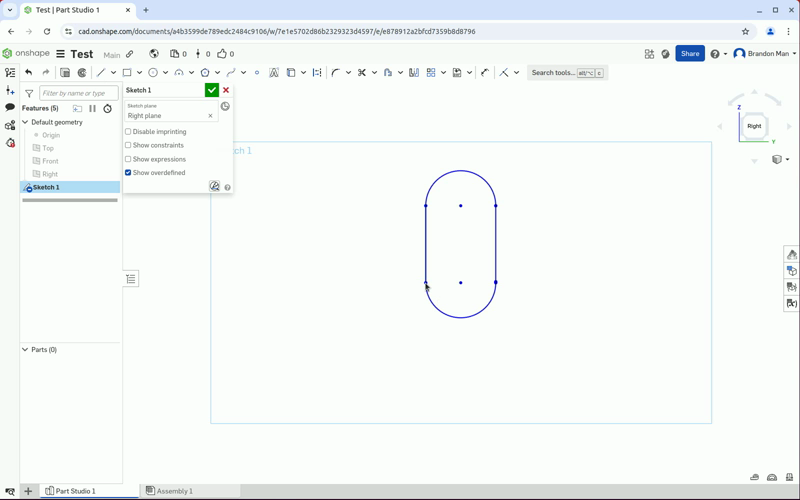
key(c)
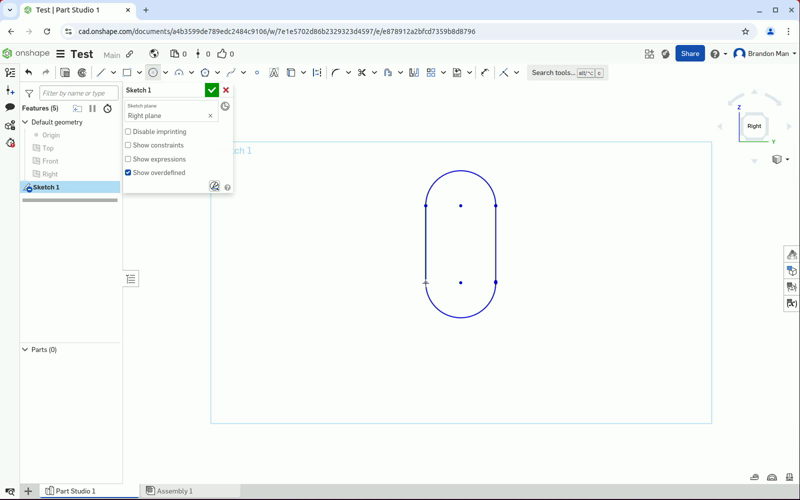
key_down(shift)
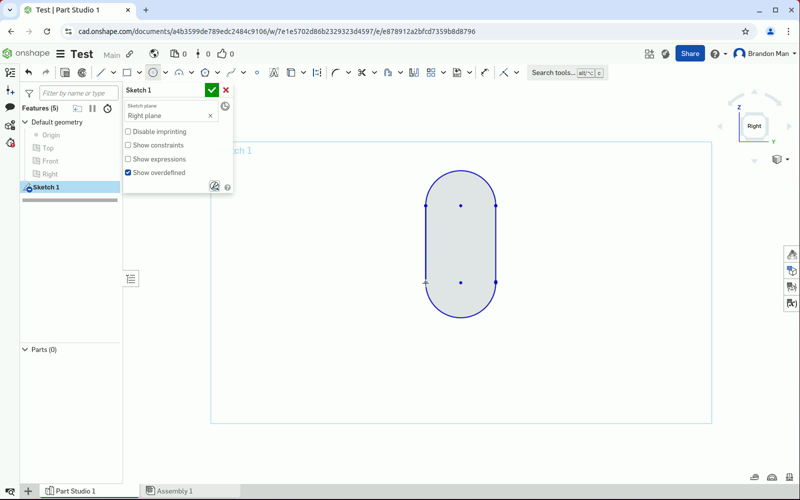
mouse_move(461, 282)
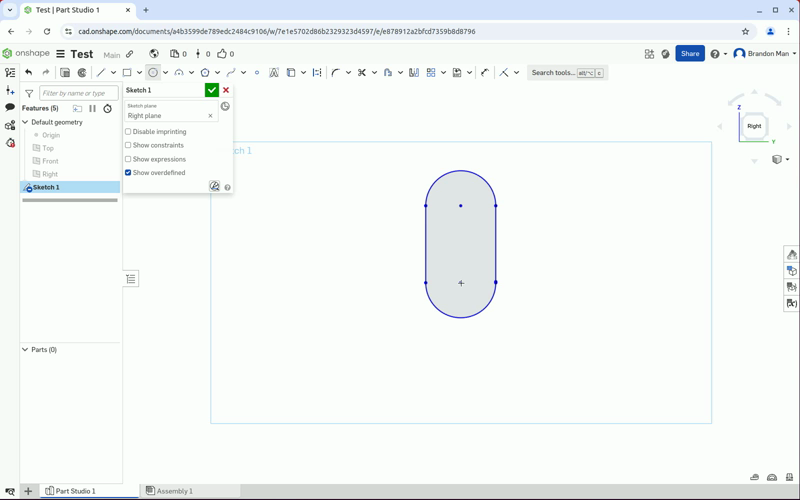
scroll(6)
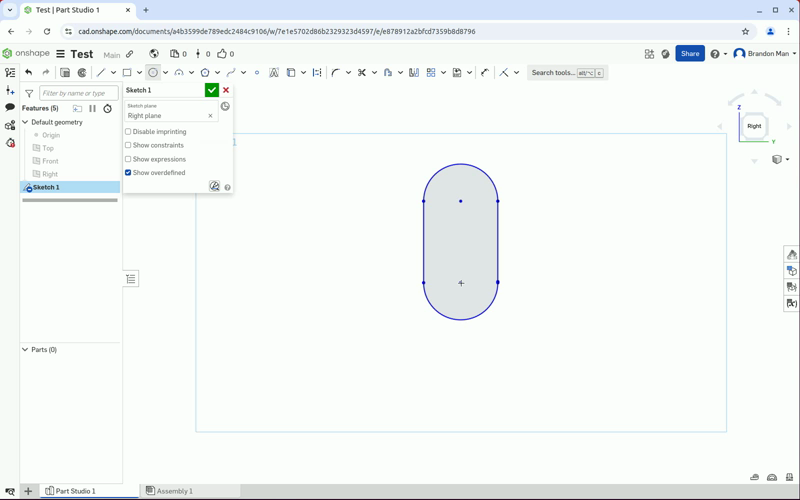
scroll(6)
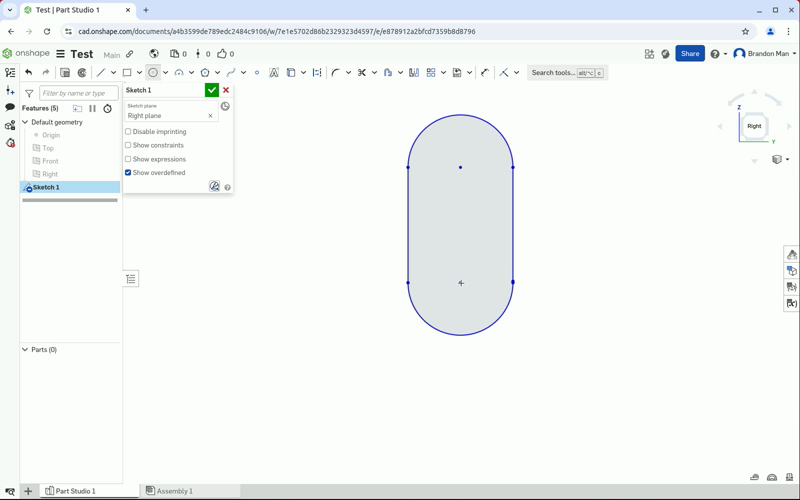
scroll(6)
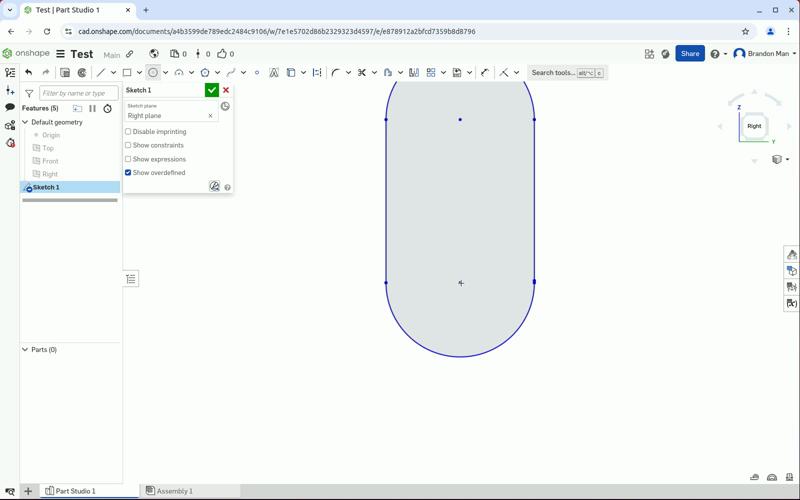
scroll(6)
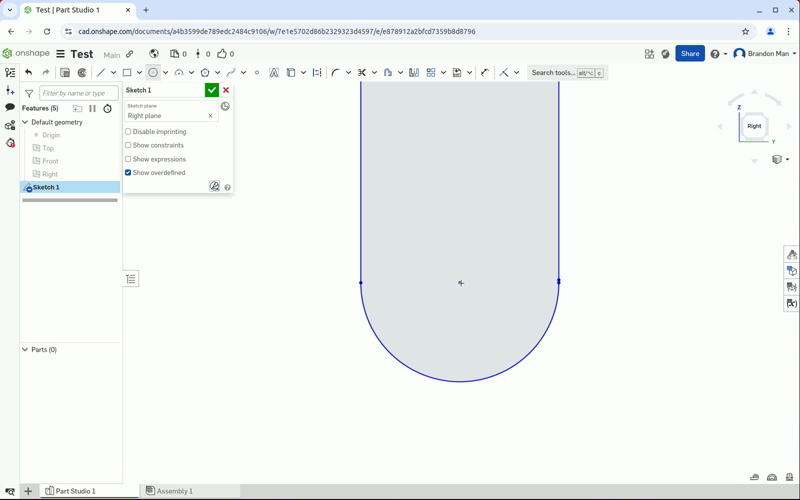
scroll(6)
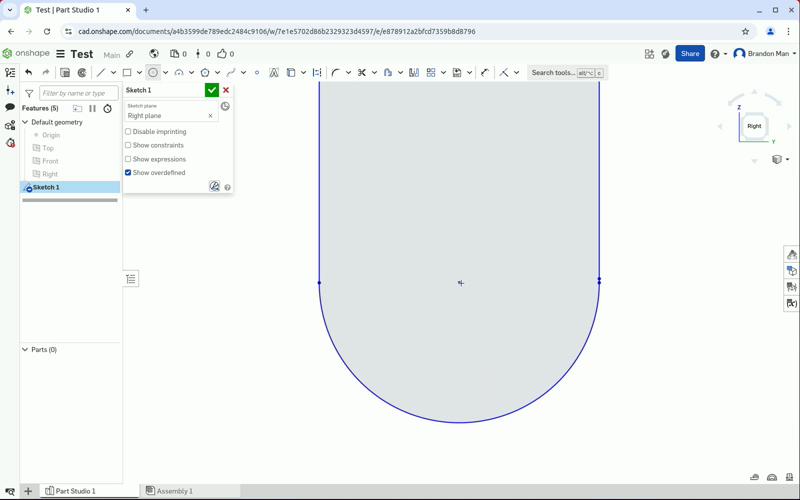
scroll(6)
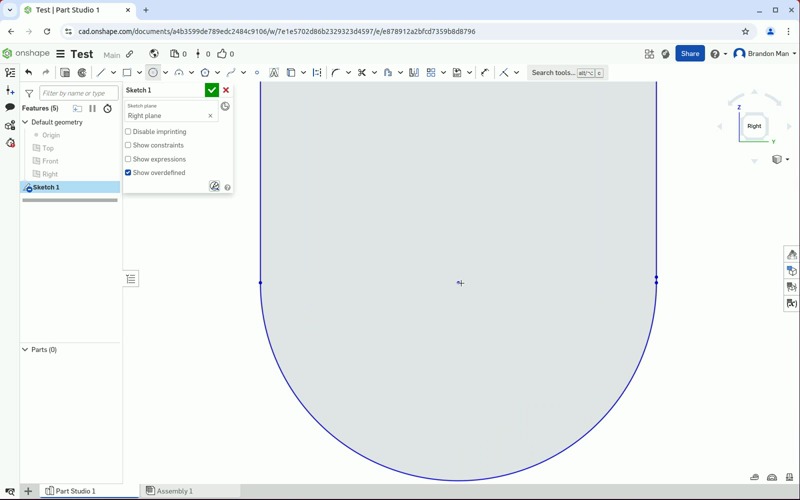
scroll(6)
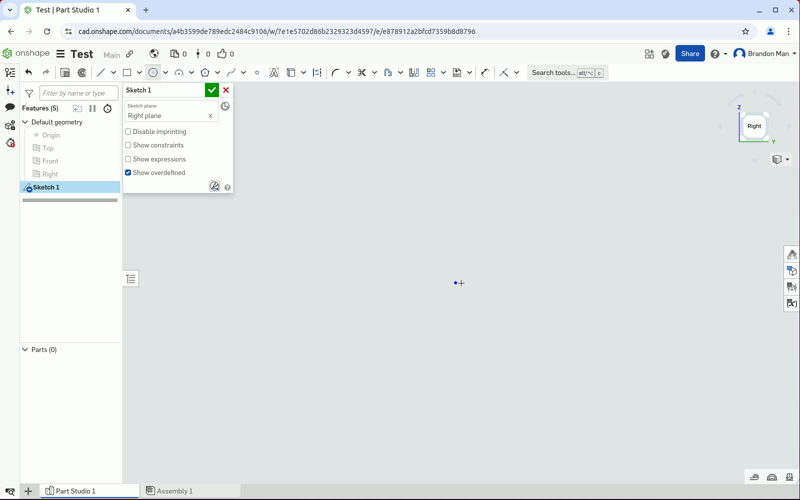
click(461, 282)
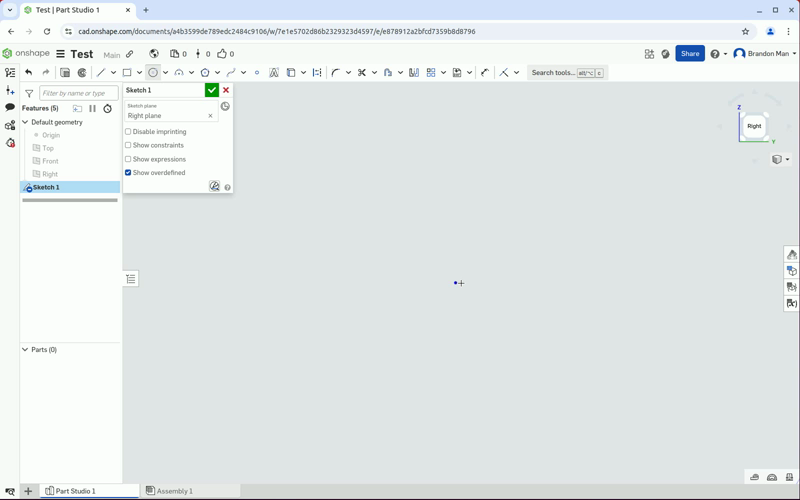
scroll(-6)
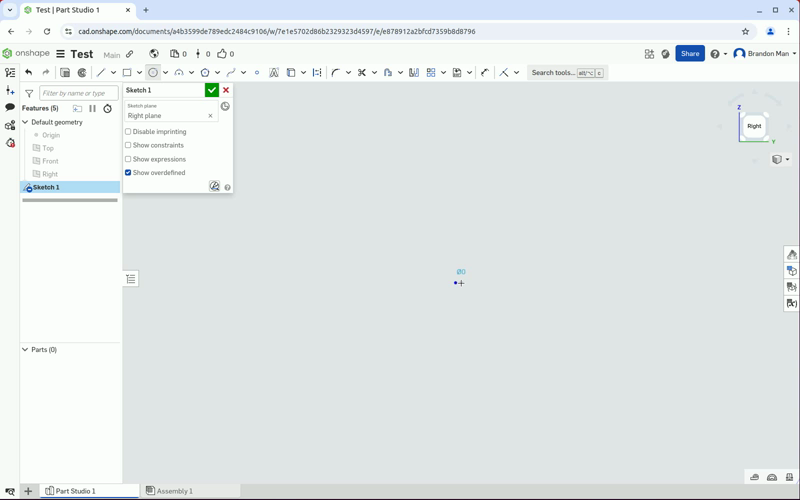
scroll(-6)
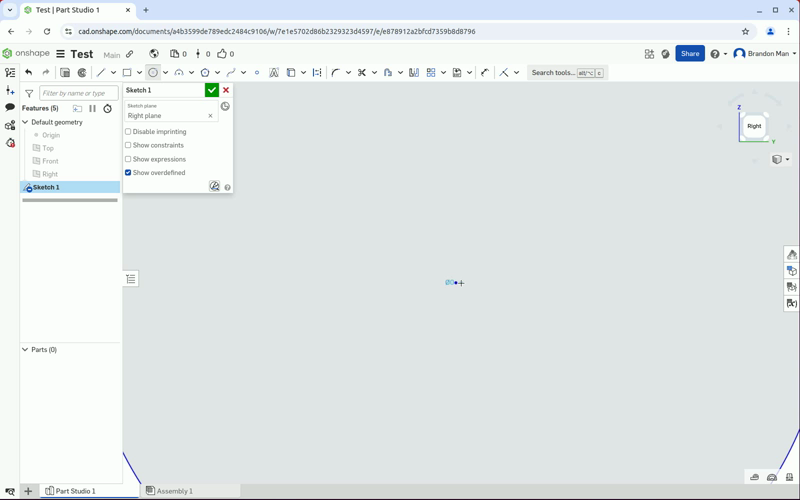
scroll(-6)
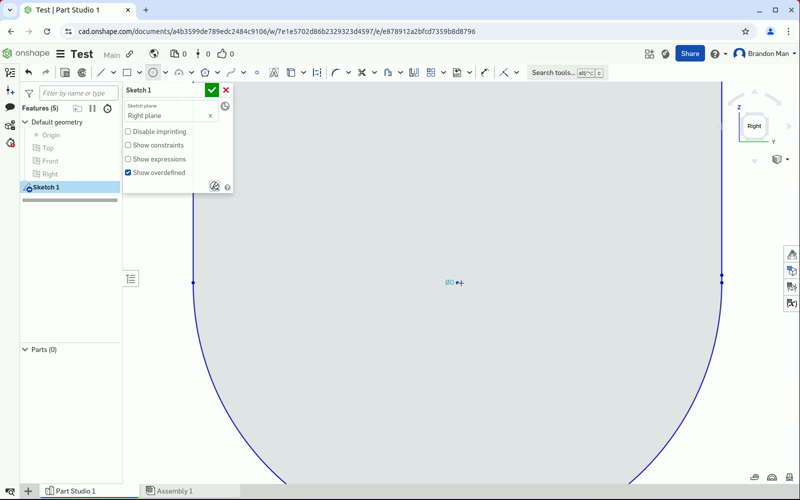
scroll(-6)
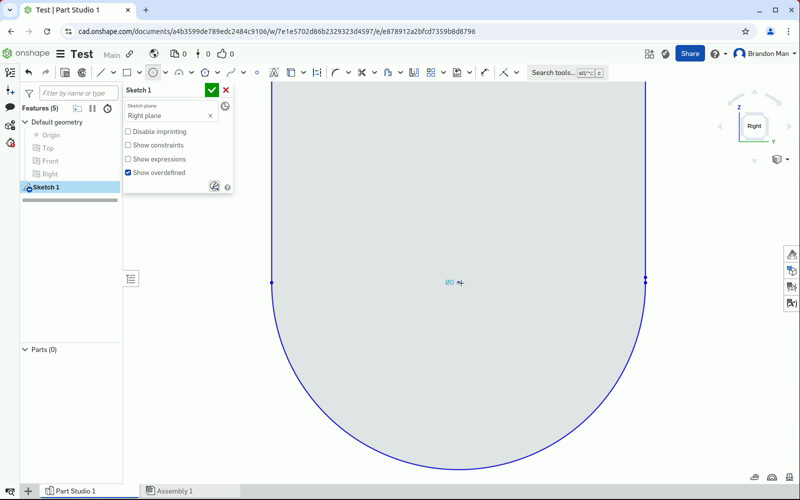
scroll(-6)
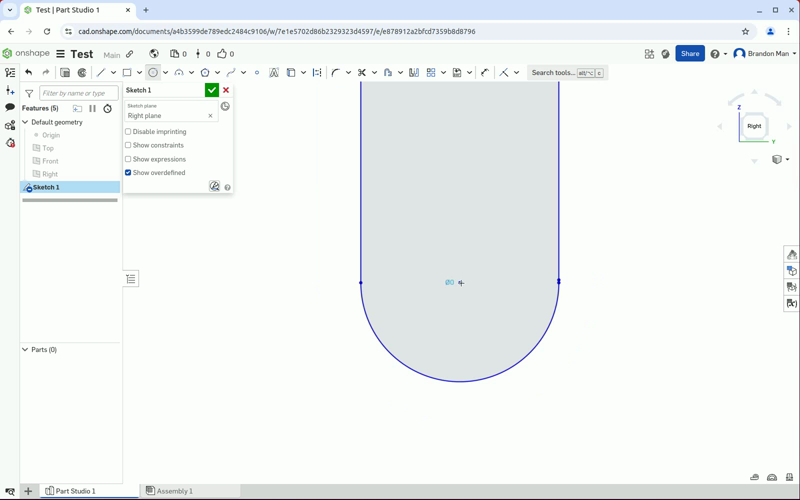
scroll(-6)
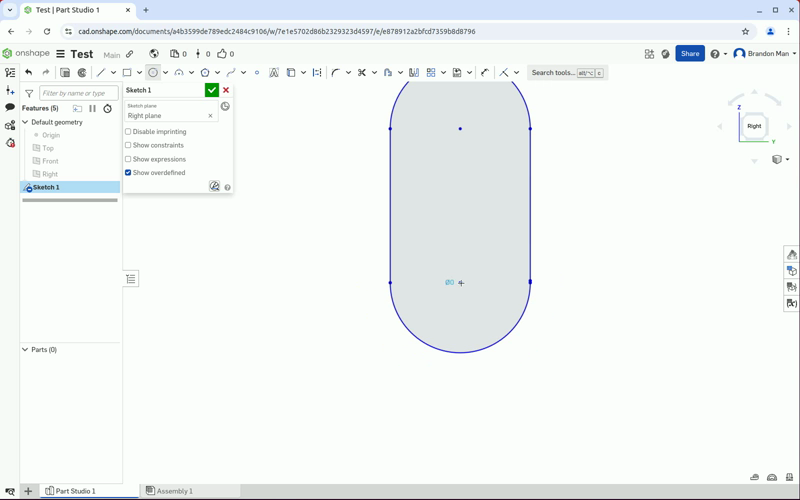
scroll(-6)
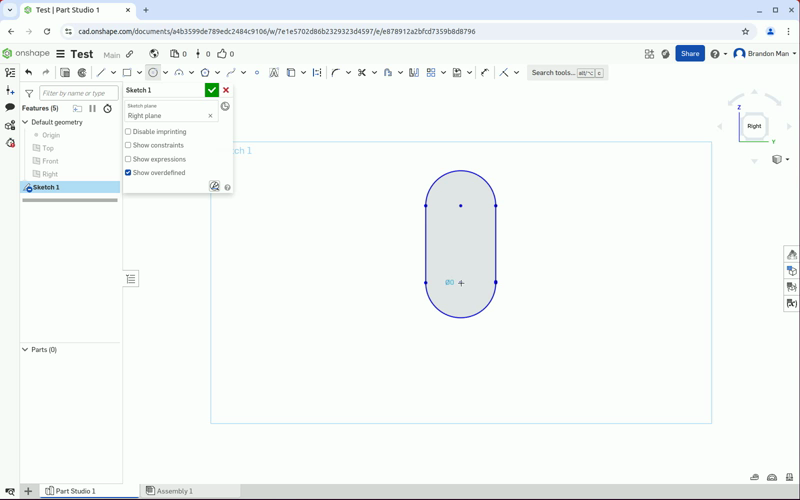
key_up(shift)
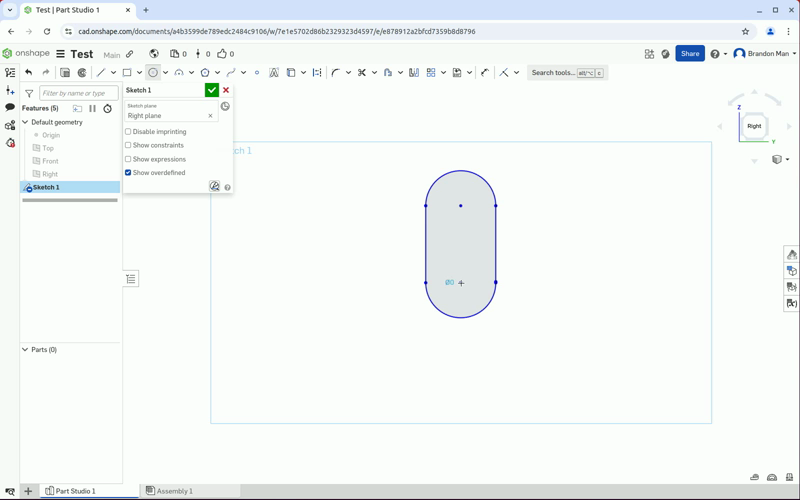
mouse_move(478, 282)
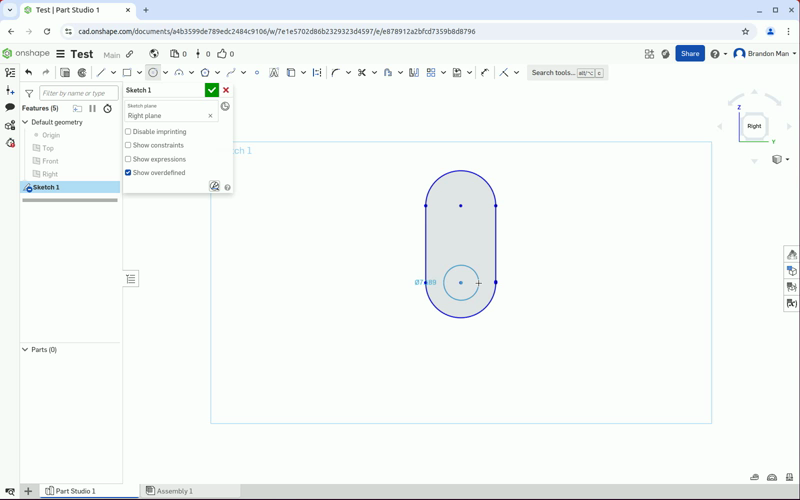
click(478, 282)
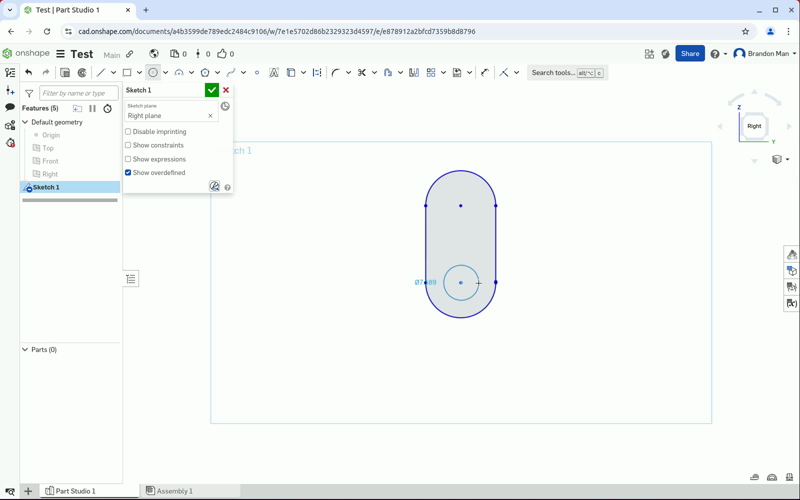
key(esc)
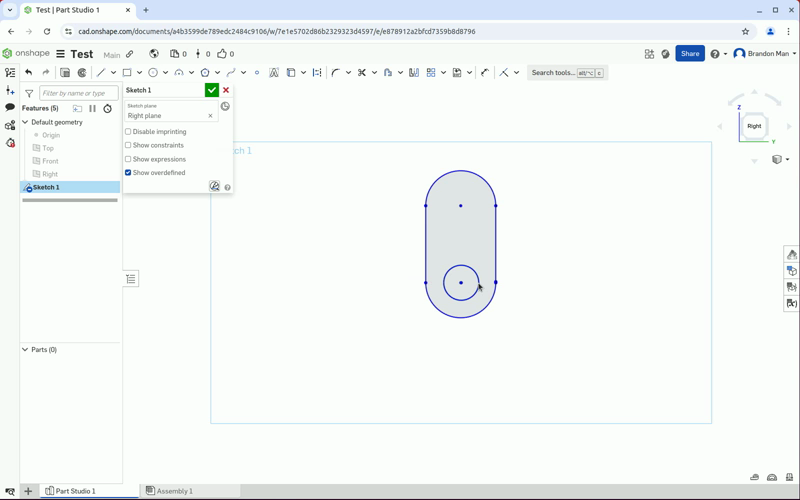
key(c)
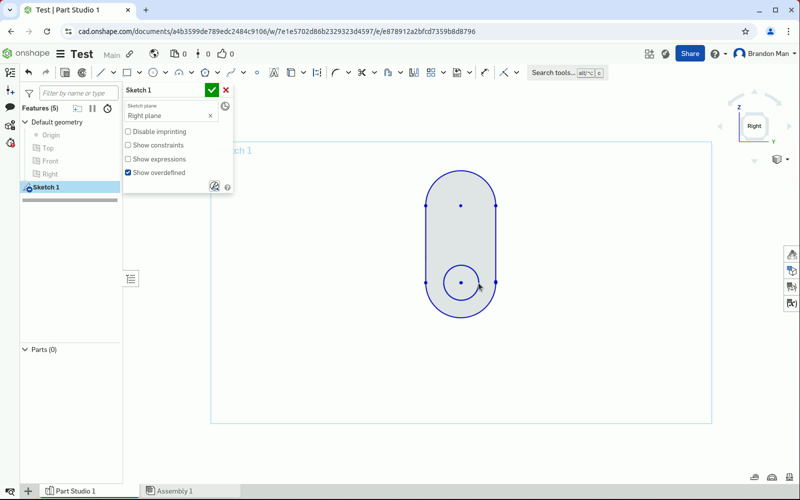
key_down(shift)
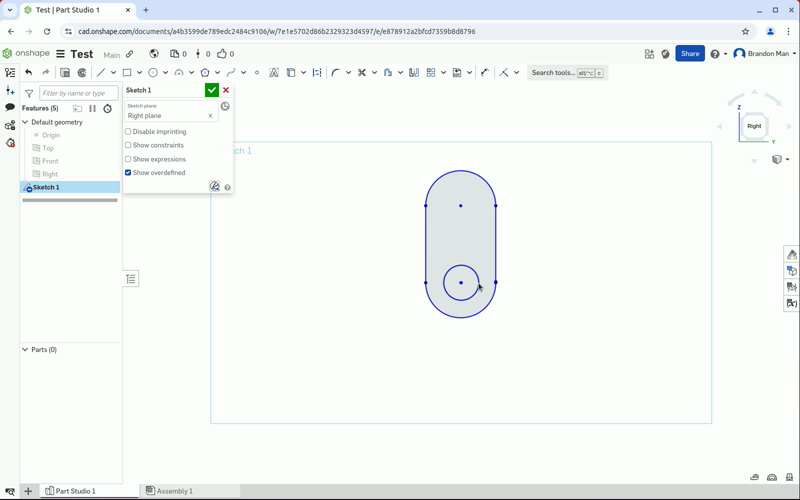
mouse_move(461, 205)
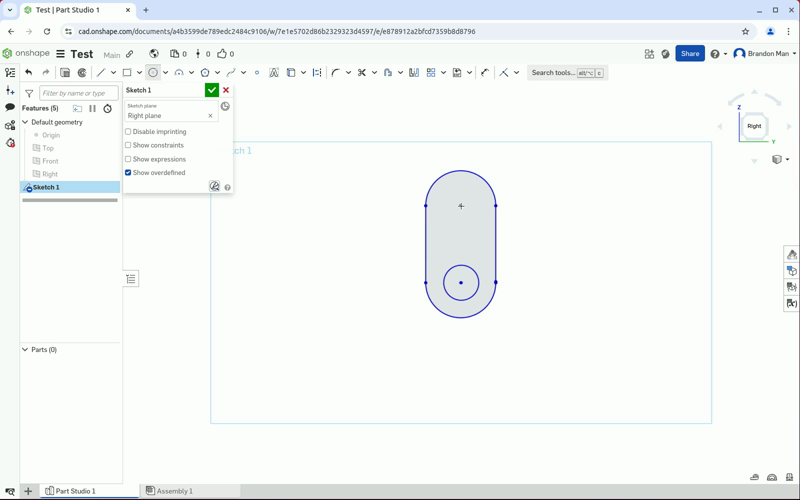
scroll(6)
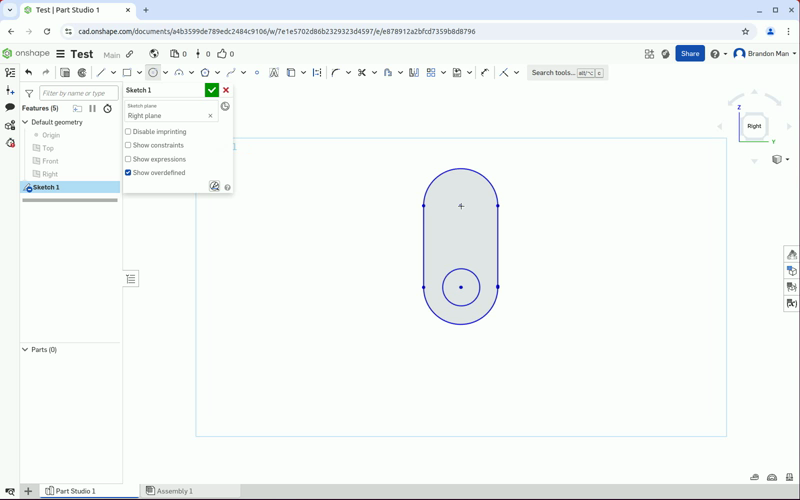
scroll(6)
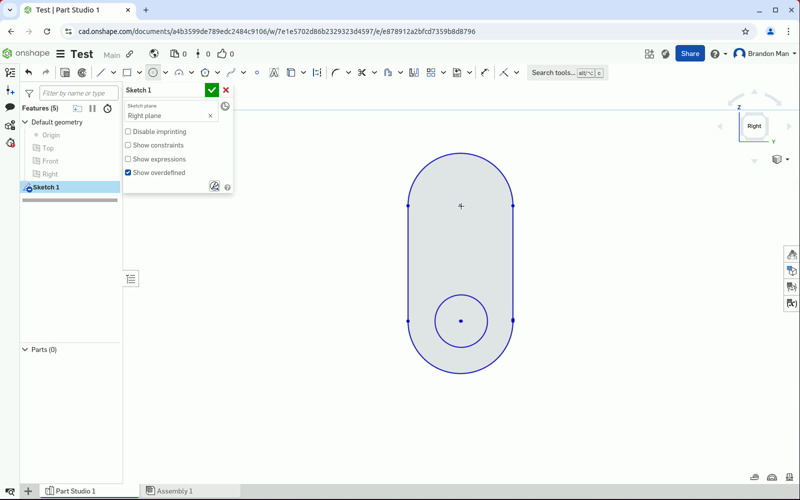
scroll(6)
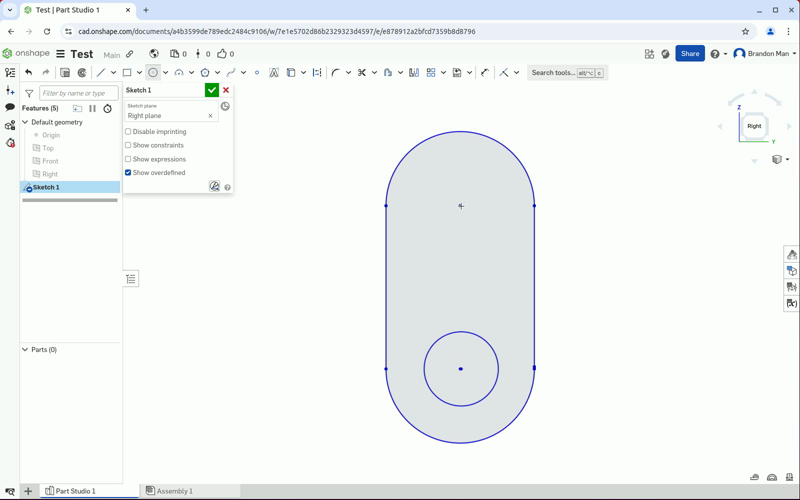
scroll(6)
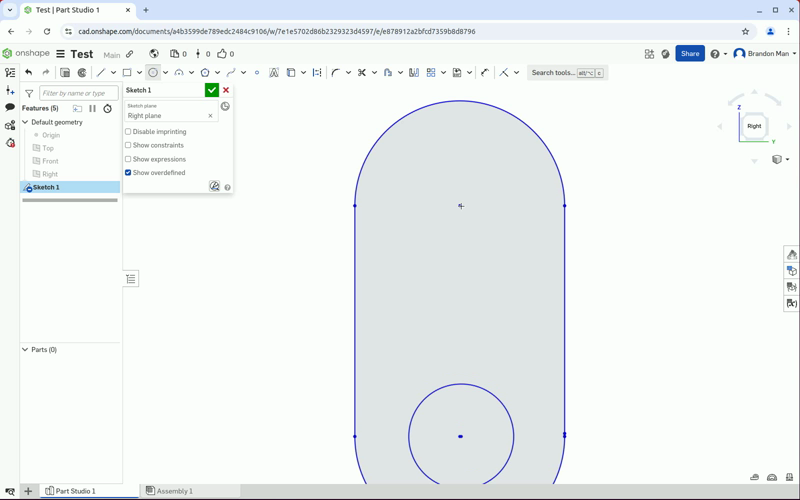
scroll(6)
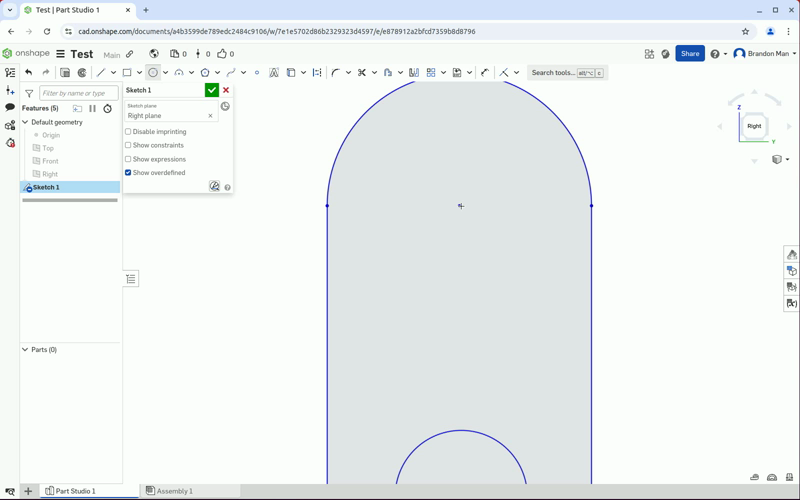
scroll(6)
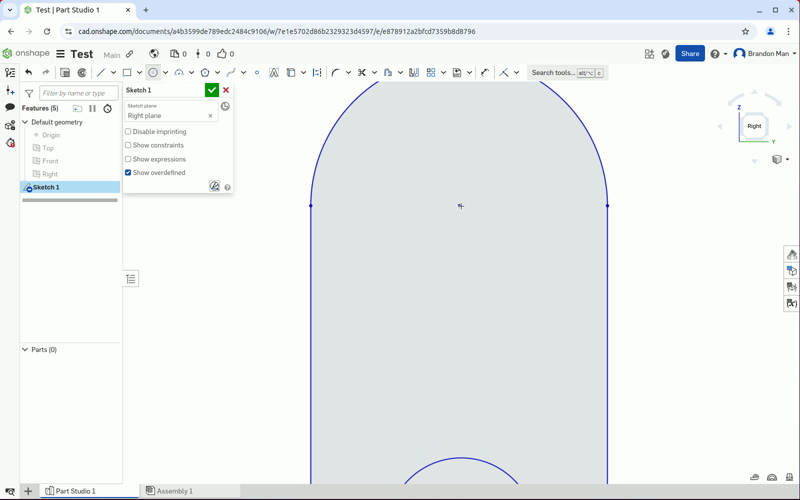
scroll(6)
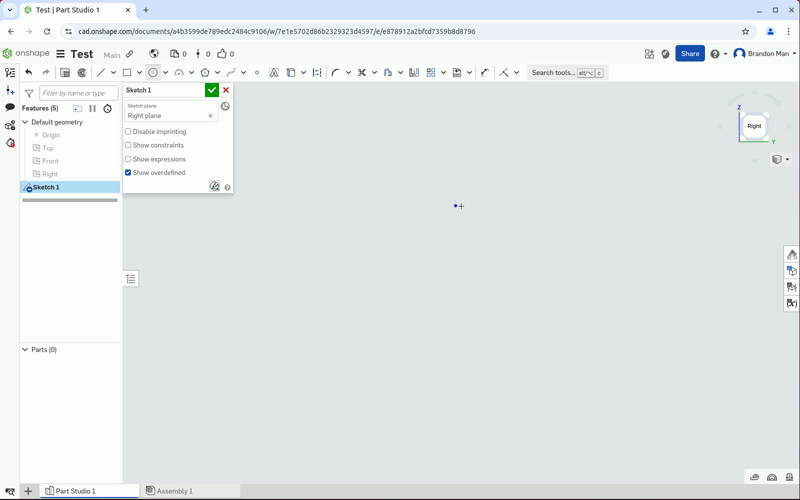
click(461, 205)
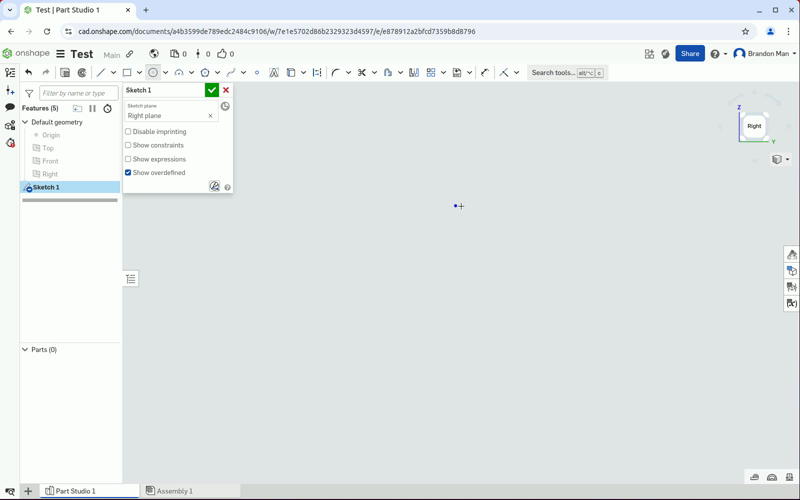
scroll(-6)
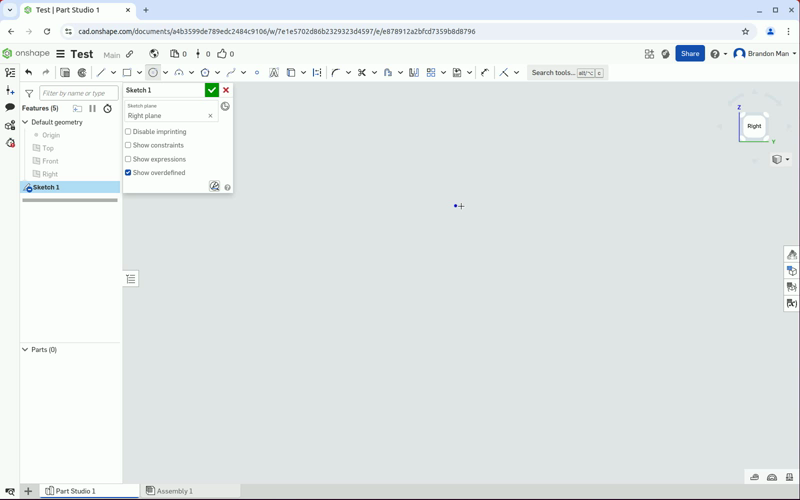
scroll(-6)
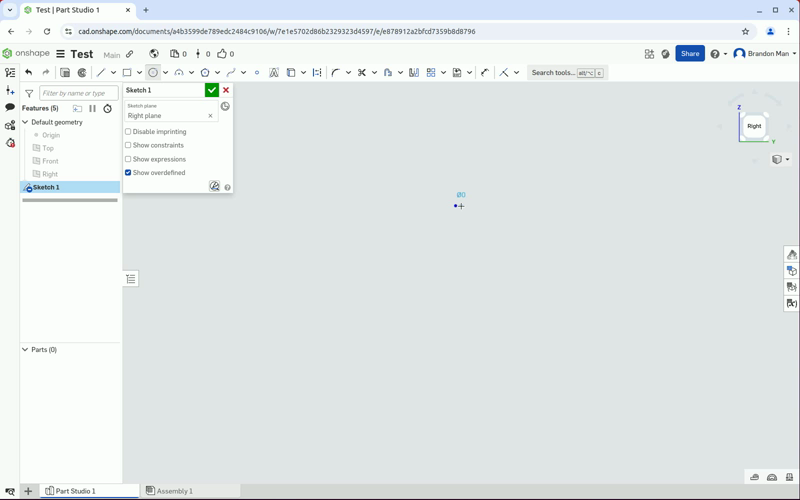
scroll(-6)
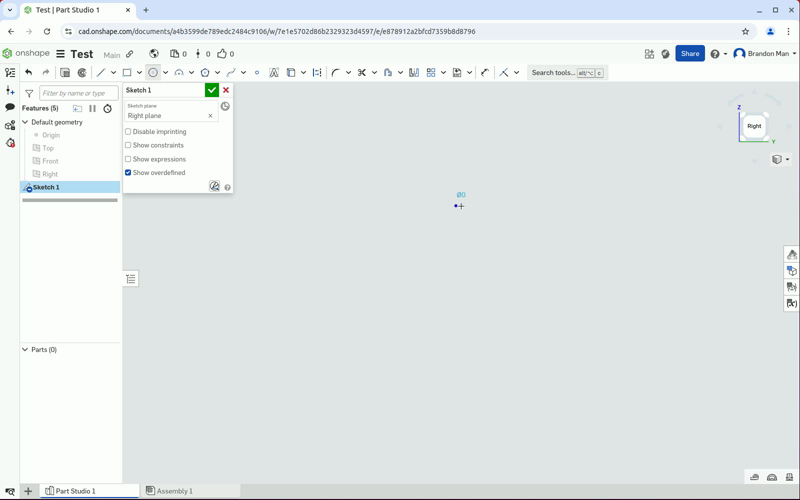
scroll(-6)
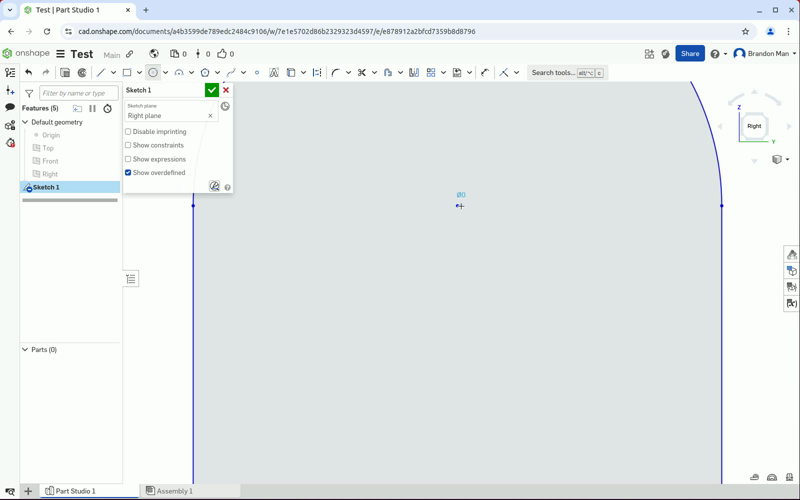
scroll(-6)
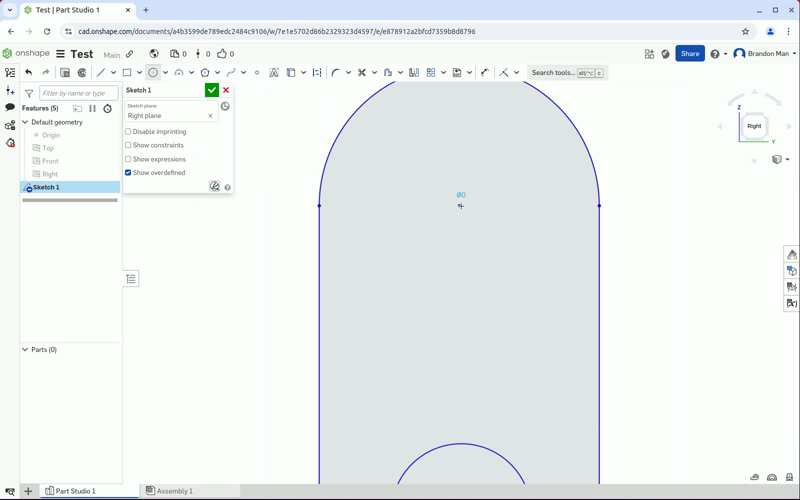
scroll(-6)
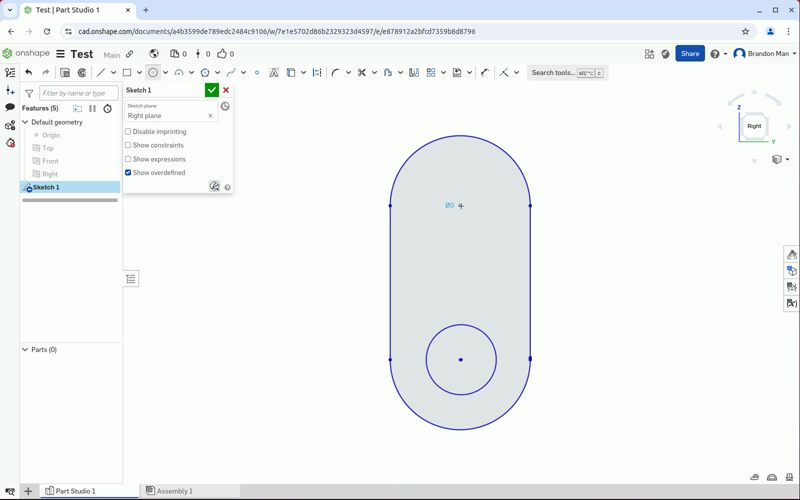
scroll(-6)
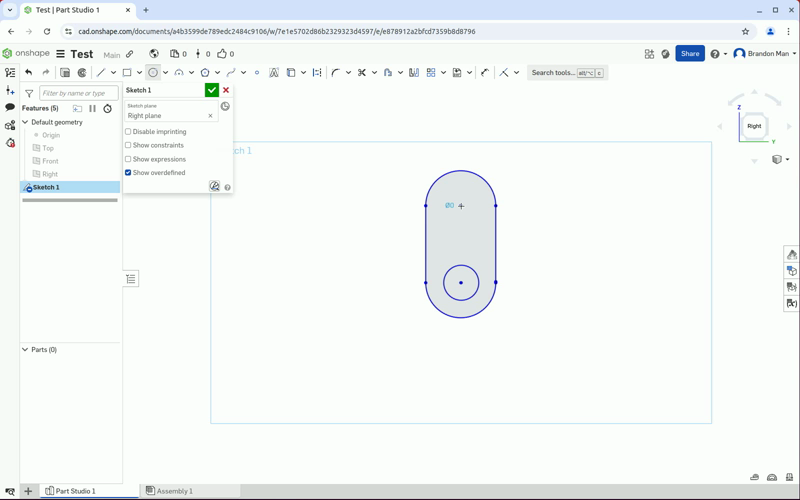
key_up(shift)
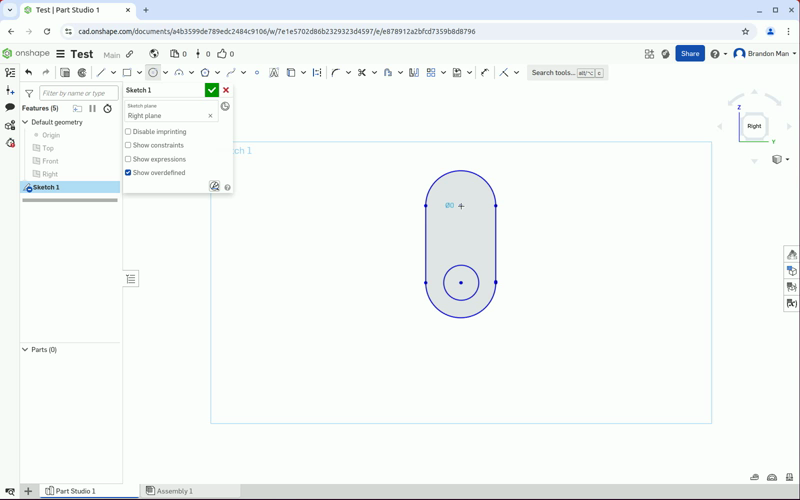
mouse_move(478, 205)
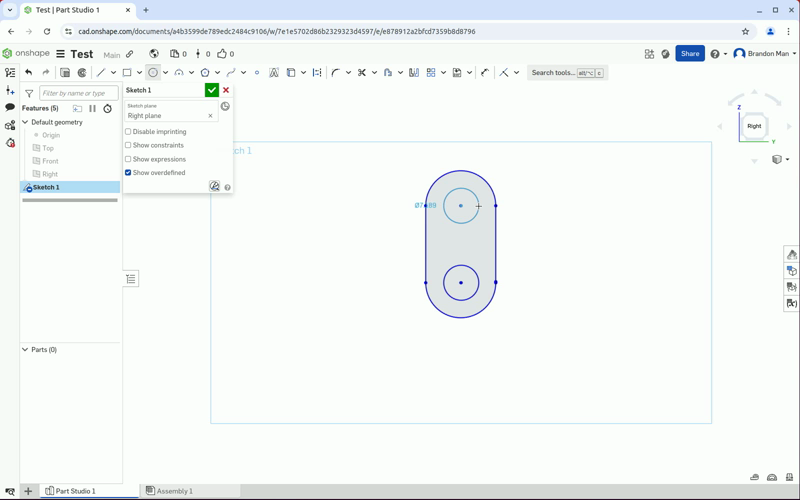
click(478, 205)
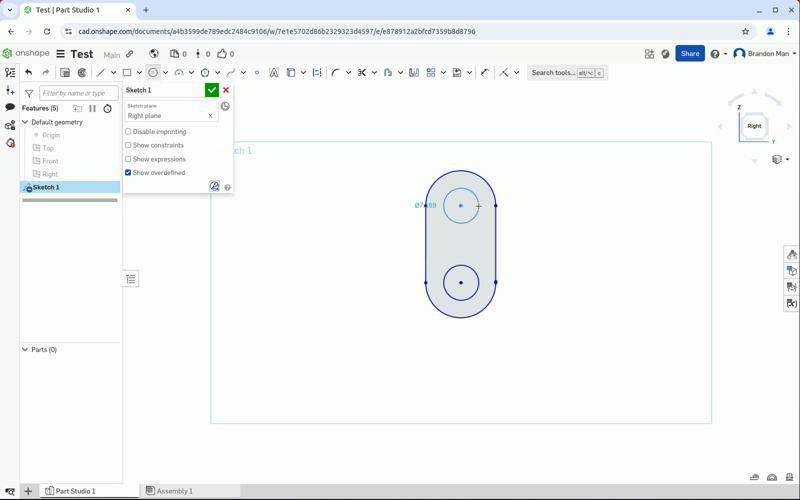
key(esc)
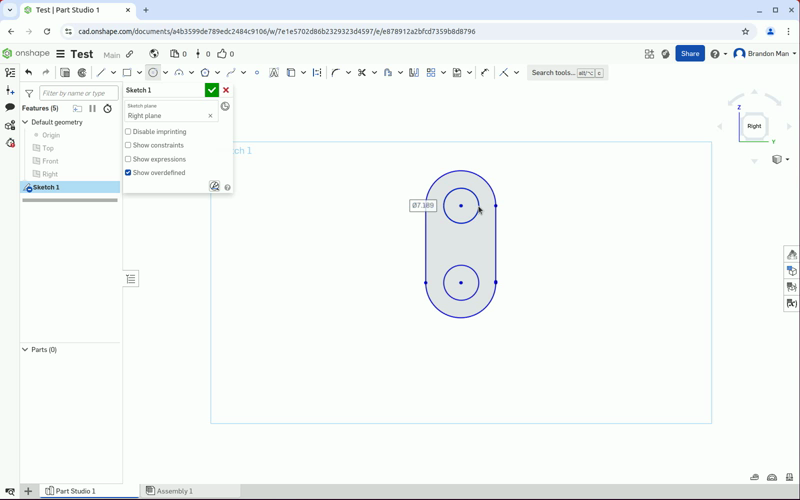
mouse_move(465, 177)
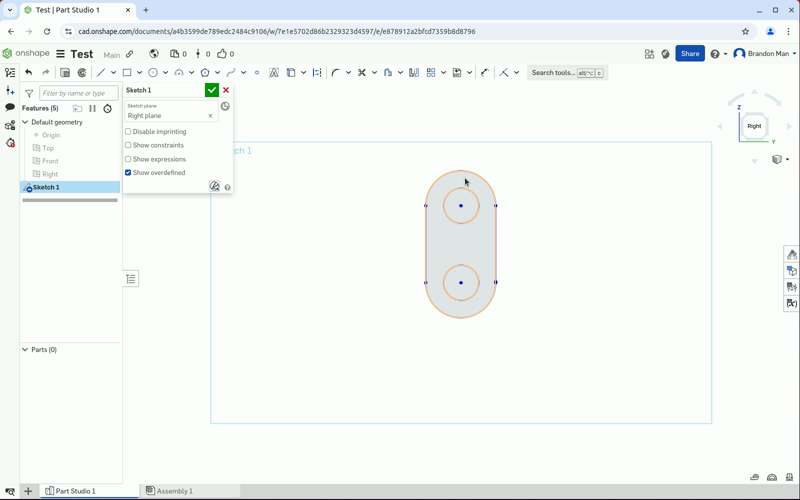
click(465, 177)
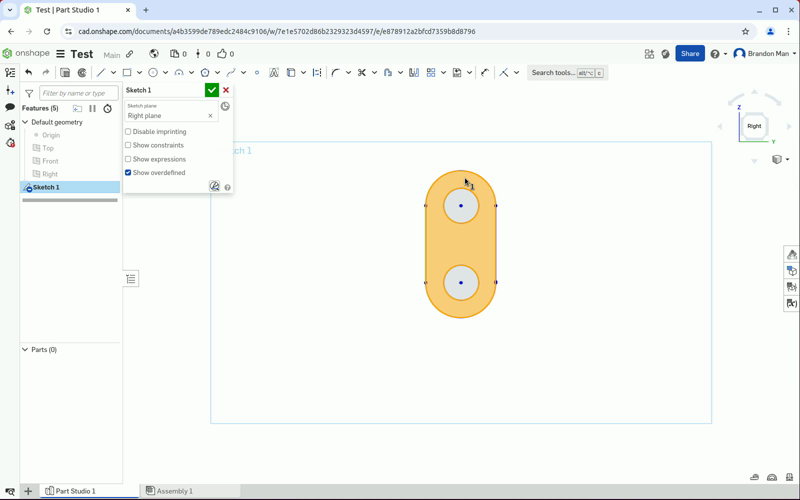
mouse_move(73, 352)
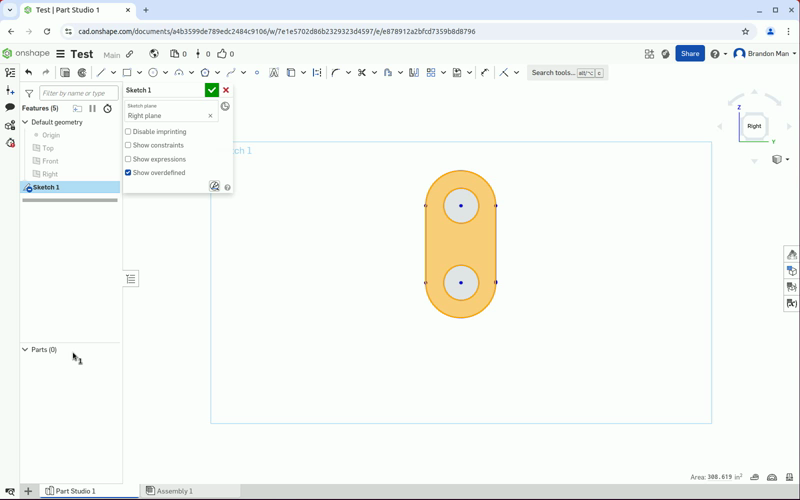
key(shift+y)
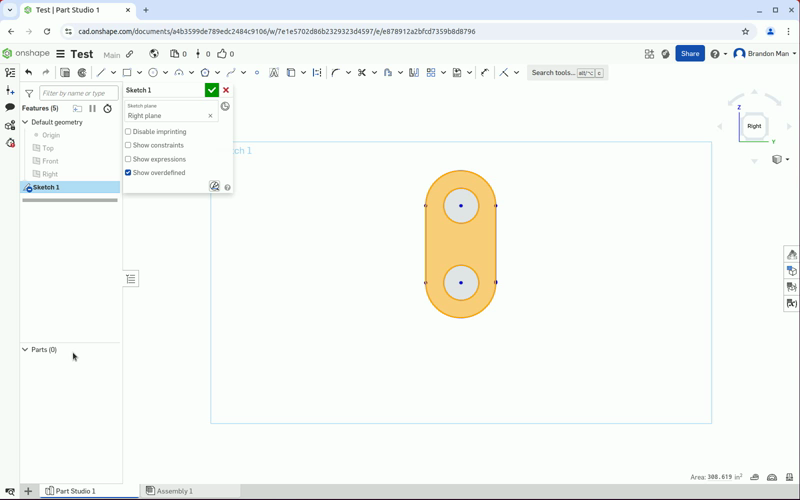
key(shift+e)
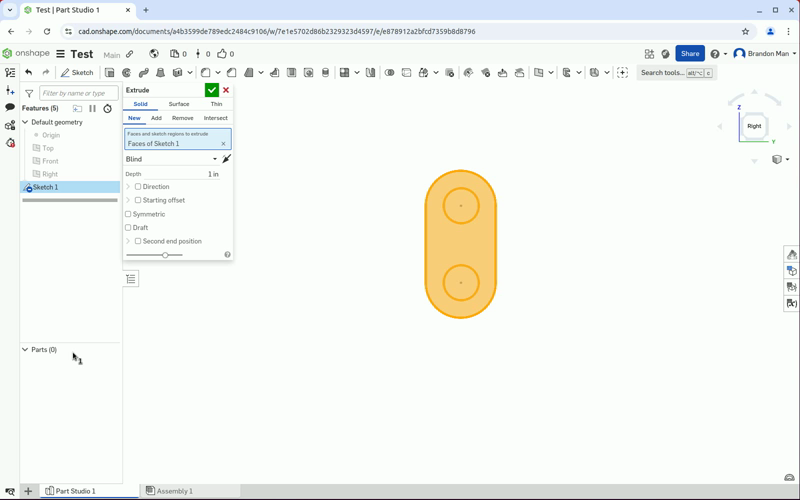
mouse_move(143, 106)
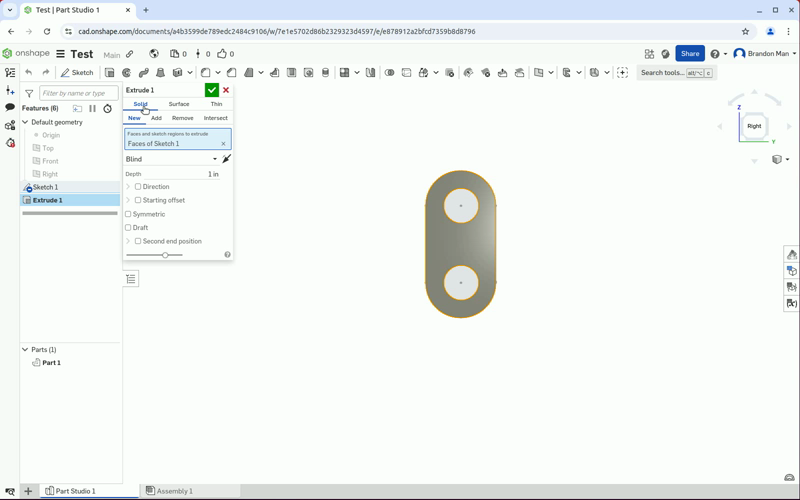
click(143, 106)
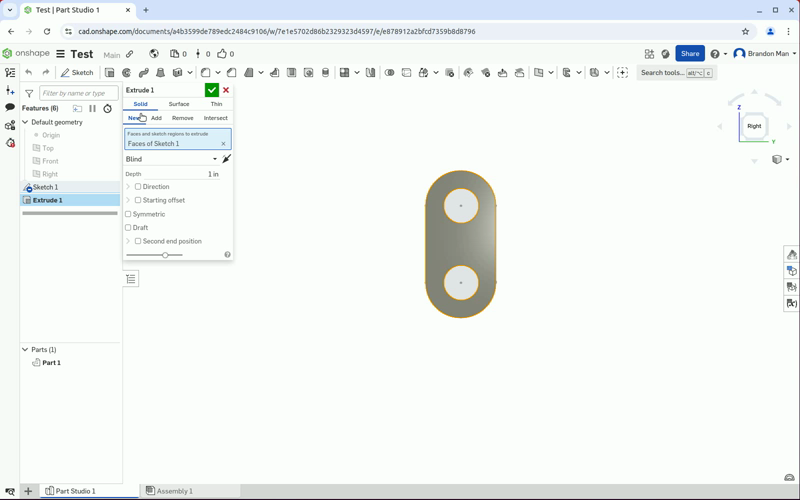
mouse_move(137, 120)
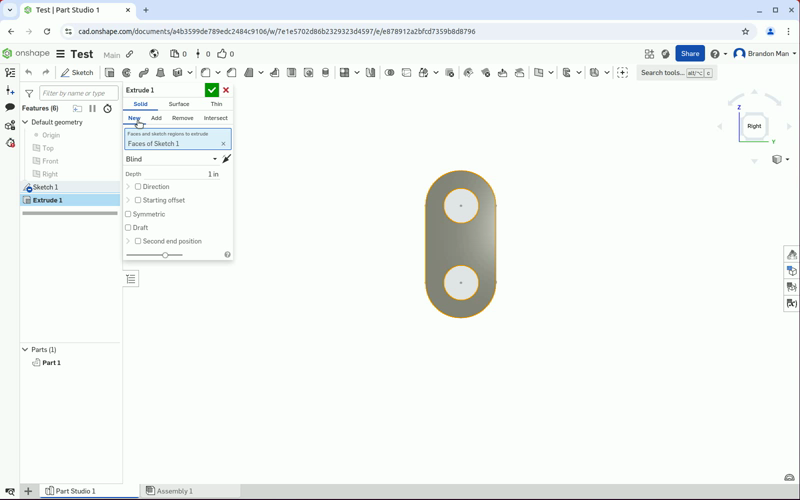
click(137, 120)
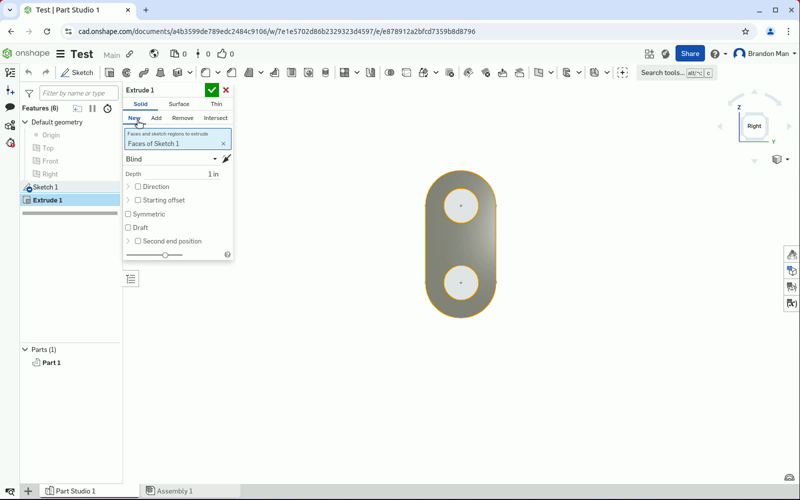
key(tab, 4)
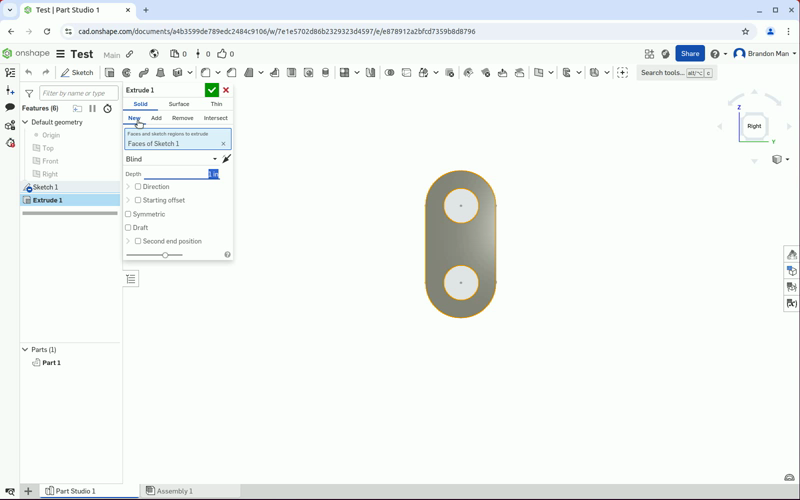
text(4.814)
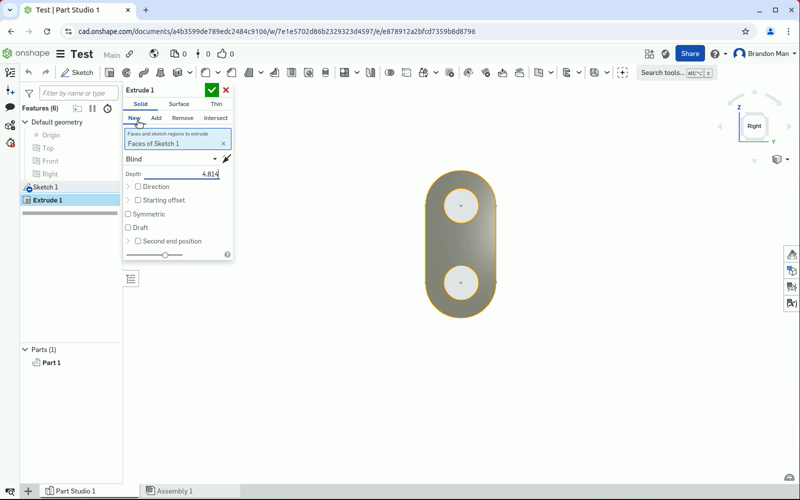
key(enter)
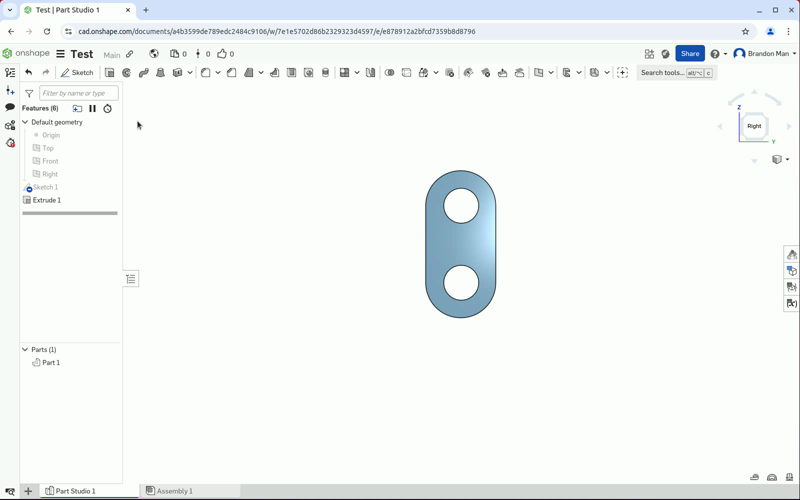
key(shift+h)
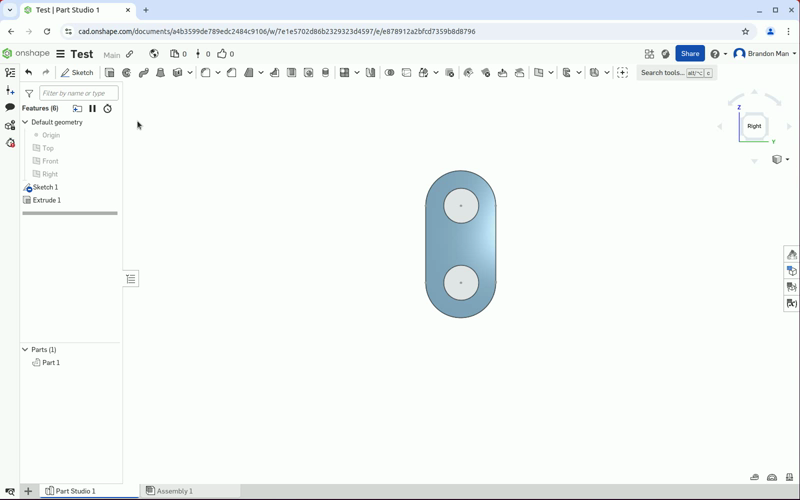
key(shift+h)
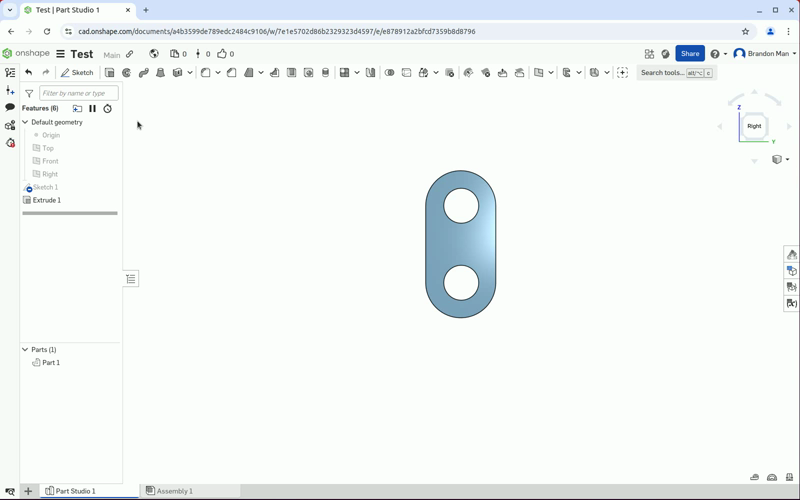
mouse_move(73, 189)
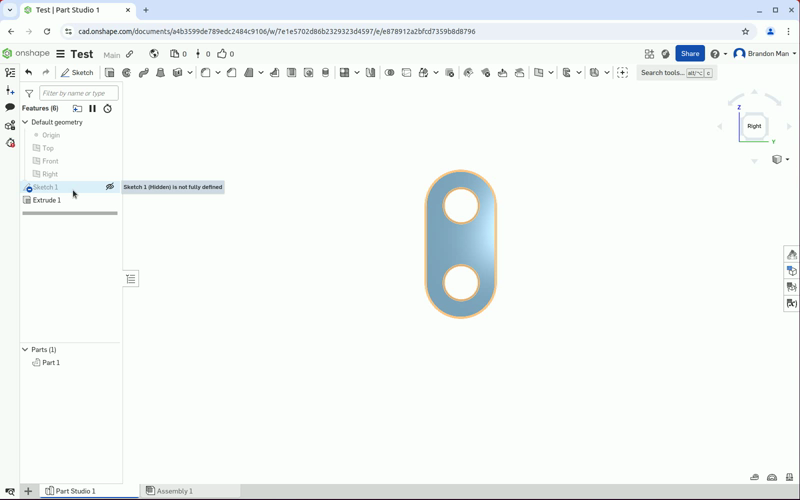
click(73, 189)
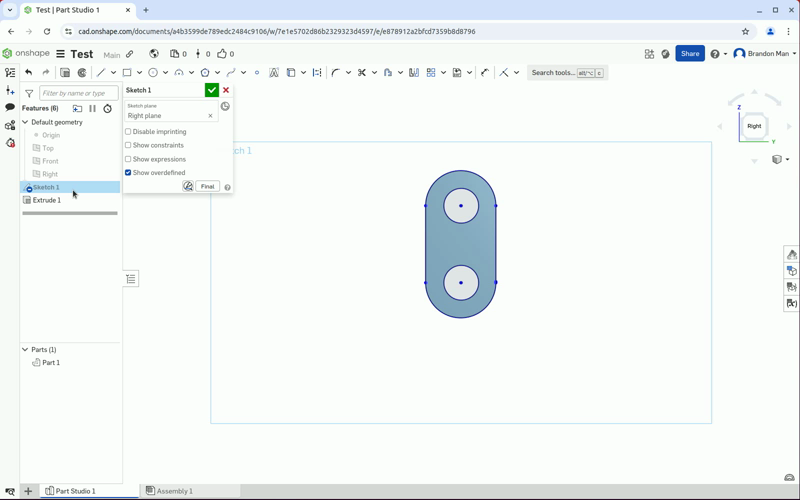
mouse_move(229, 92)
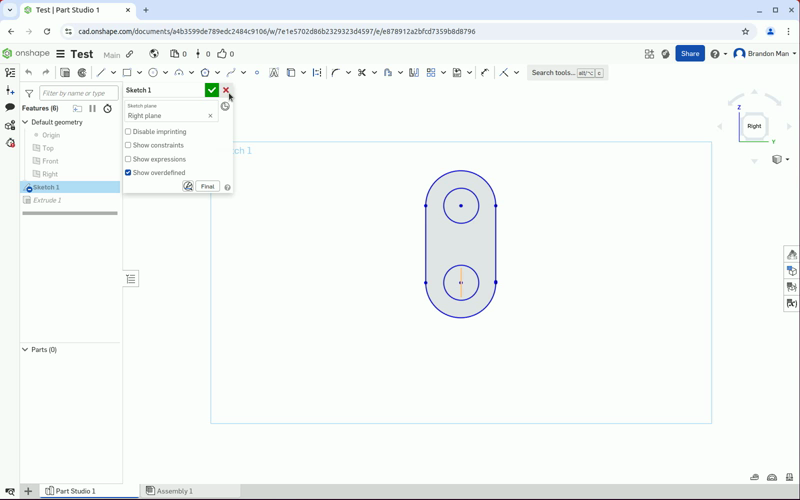
click(229, 92)
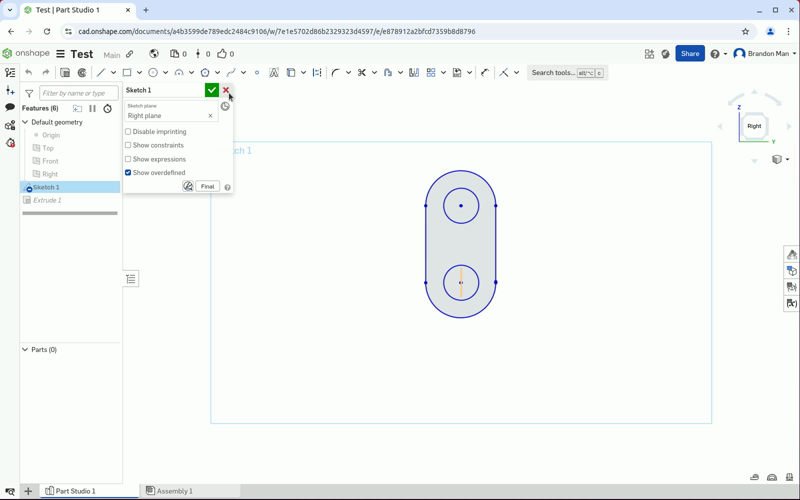
key(shift+s)
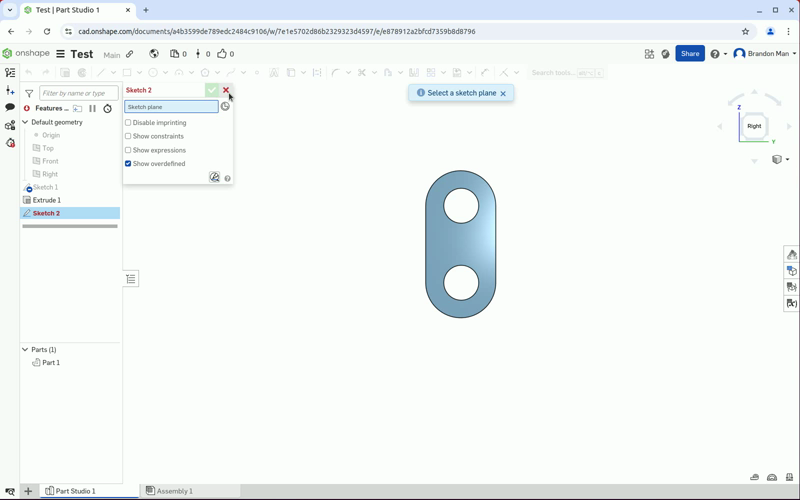
mouse_move(73, 176)
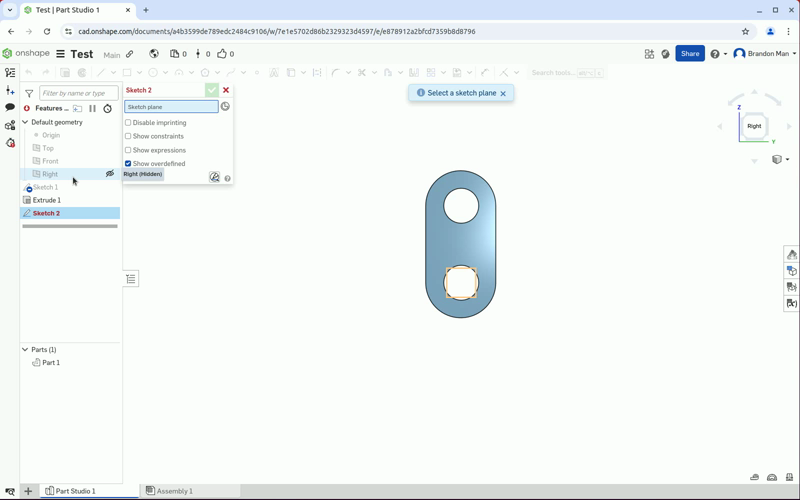
click(73, 176)
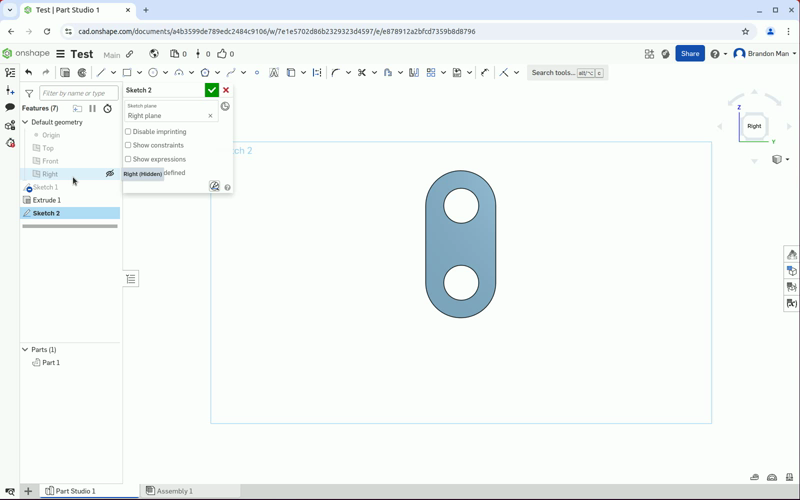
mouse_move(73, 352)
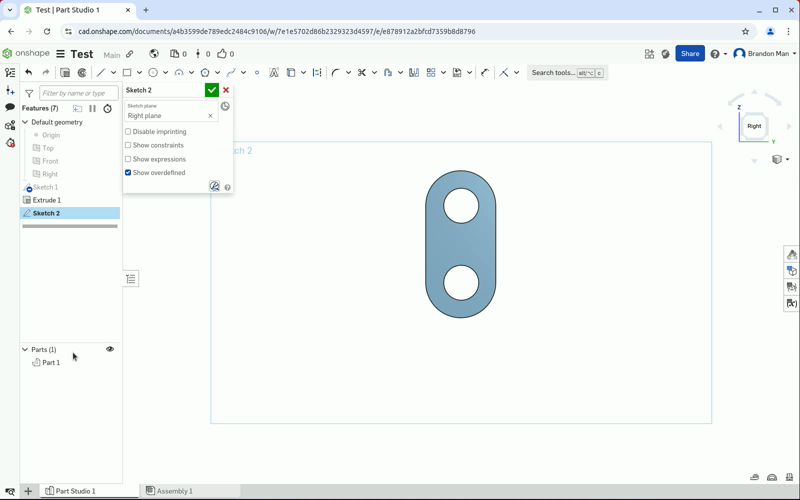
key(y)
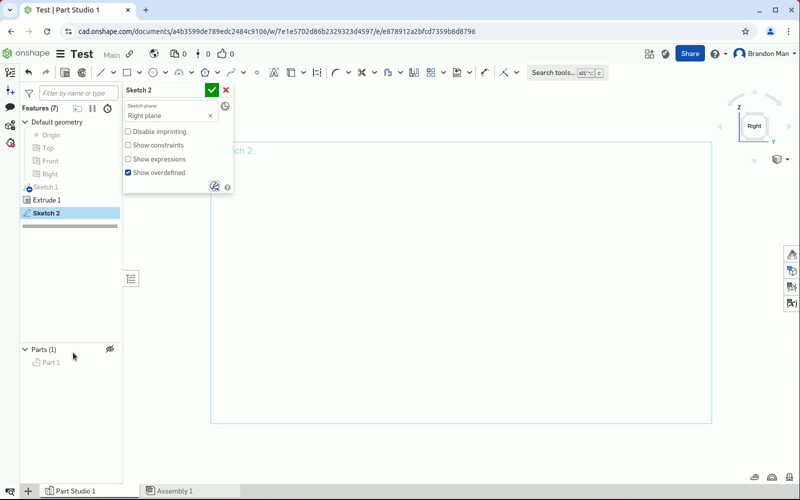
key(c)
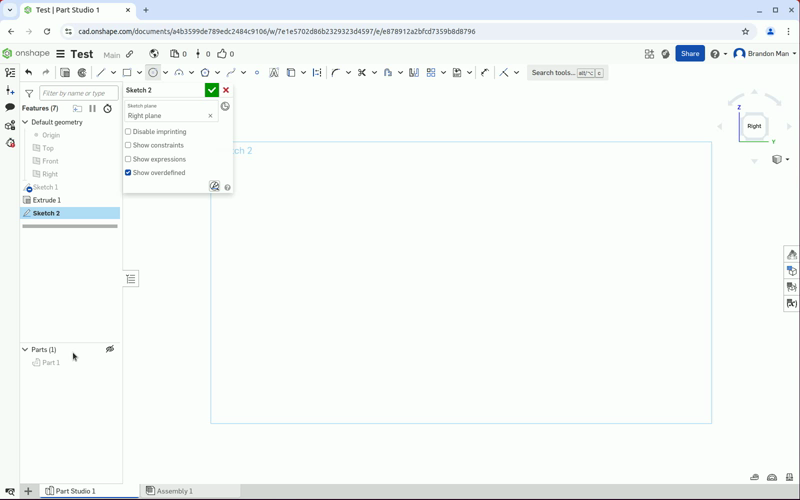
key_down(shift)
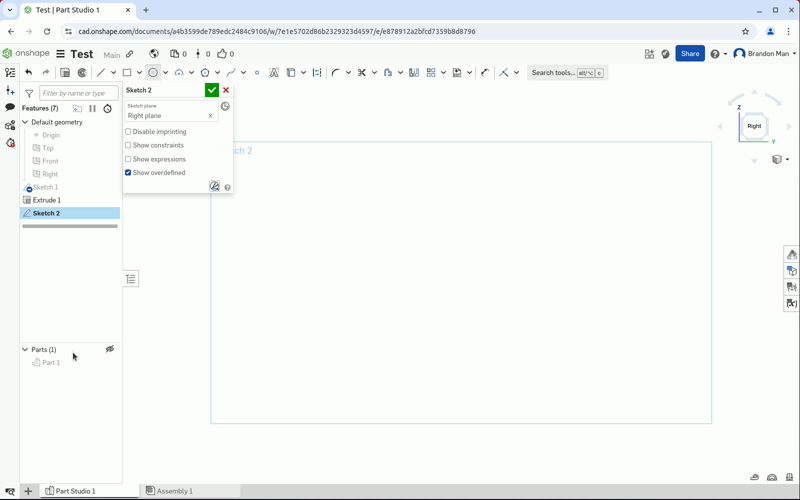
mouse_move(461, 282)
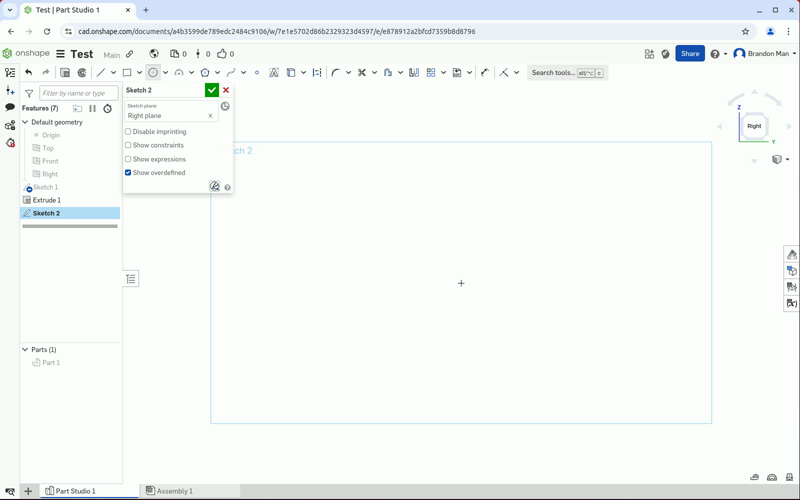
click(461, 282)
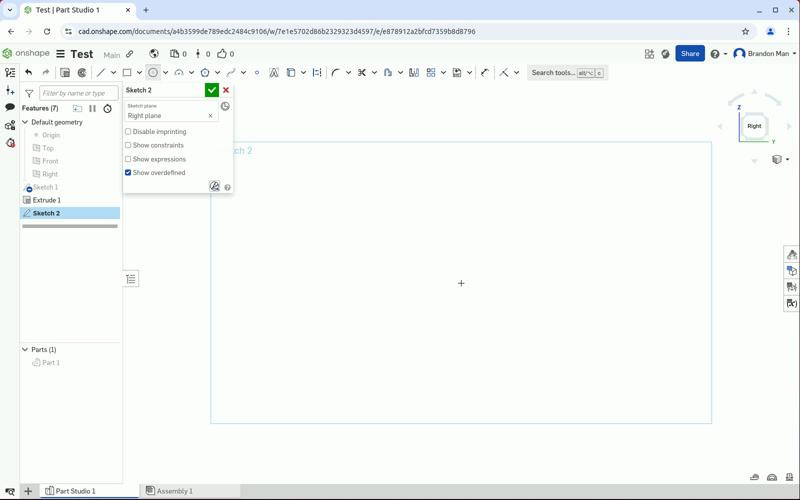
key_up(shift)
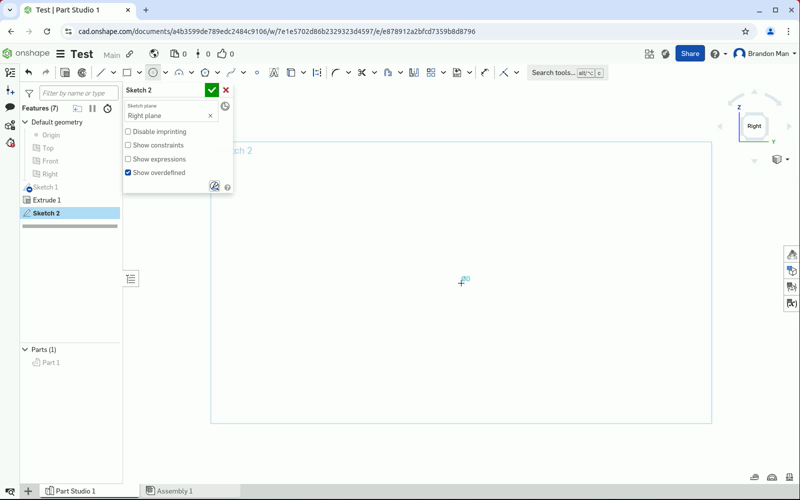
mouse_move(497, 282)
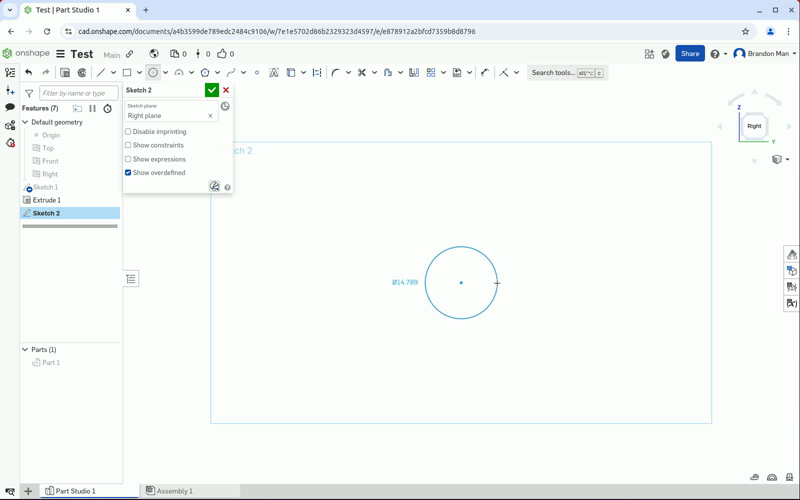
click(497, 282)
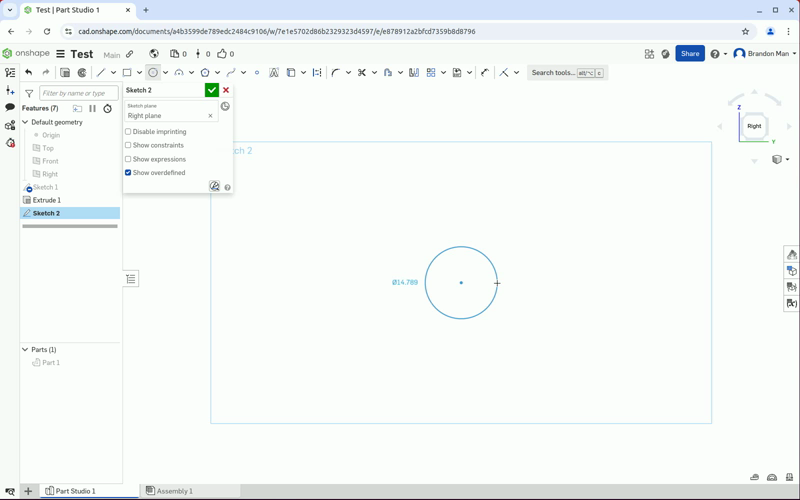
key(esc)
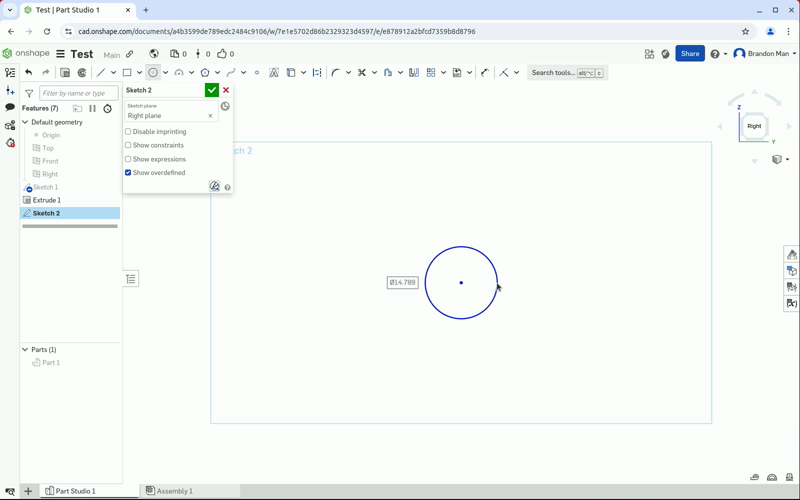
key(c)
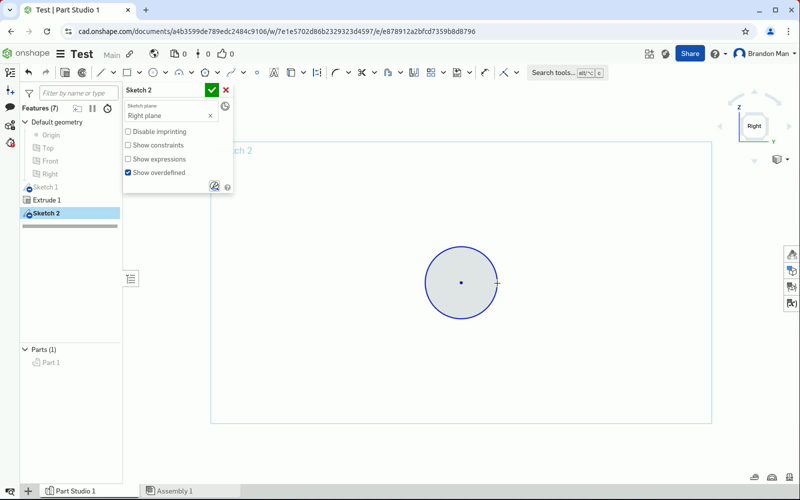
key_down(shift)
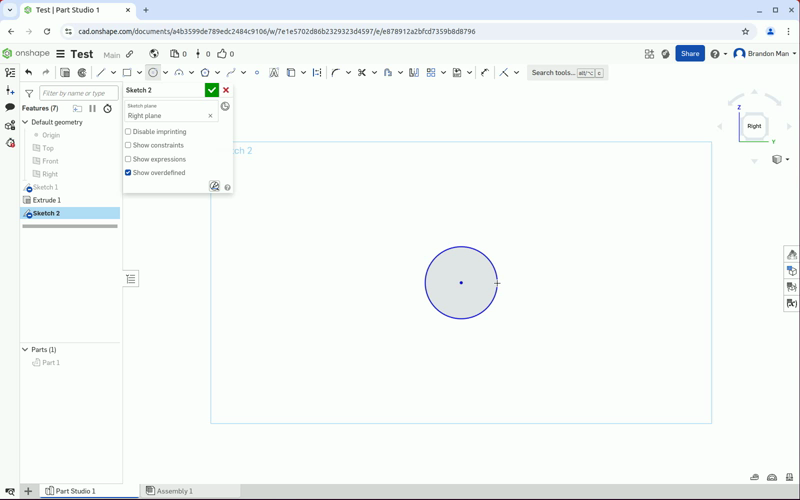
mouse_move(461, 282)
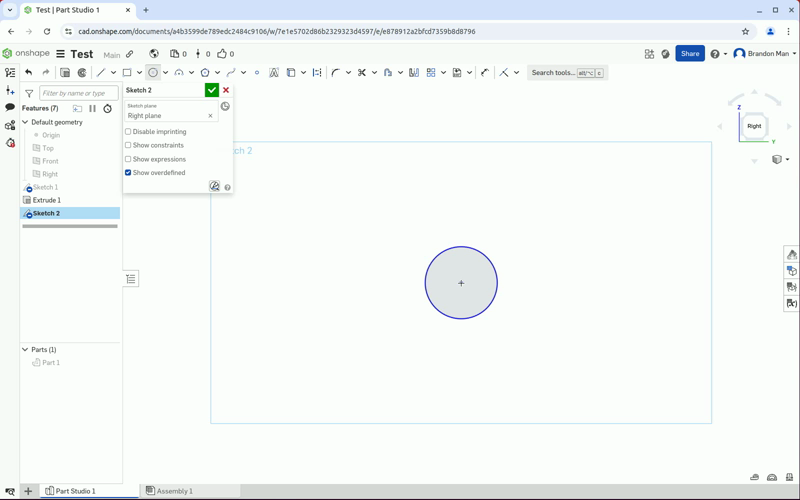
click(461, 282)
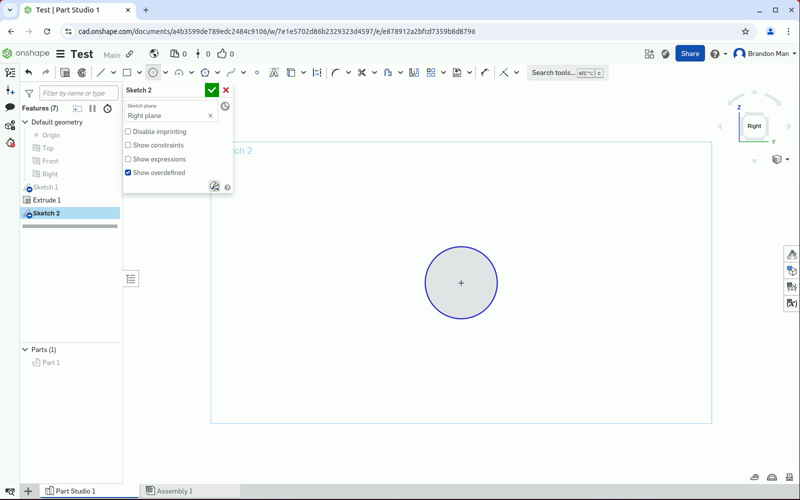
key_up(shift)
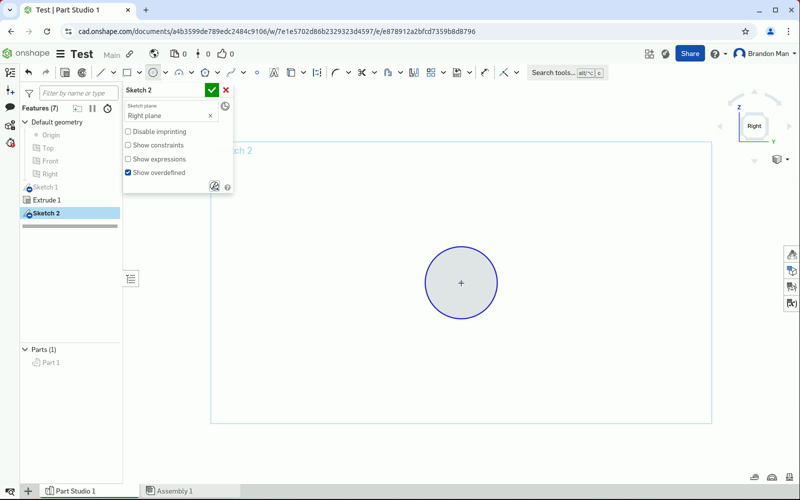
mouse_move(479, 282)
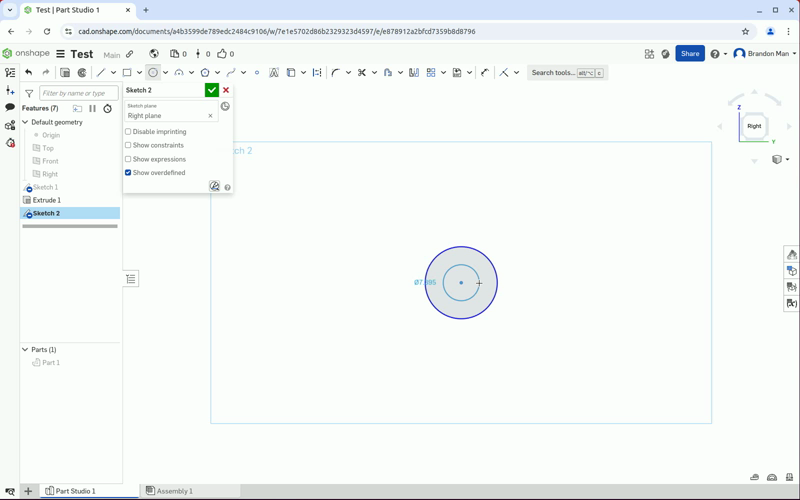
click(479, 282)
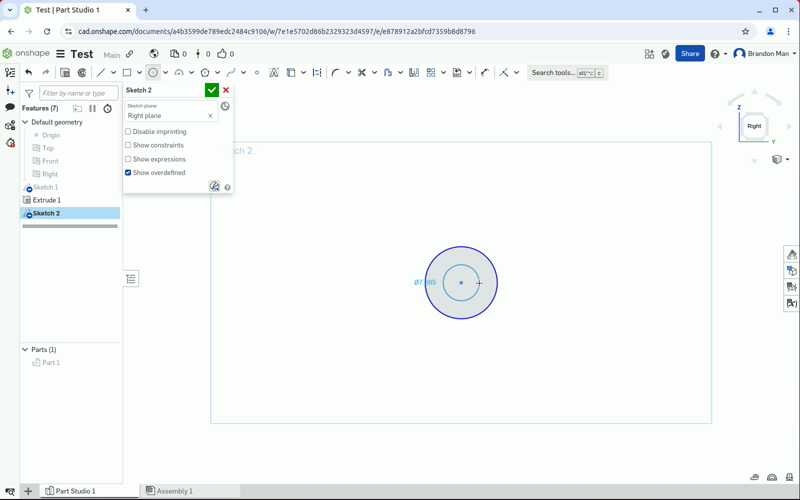
key(esc)
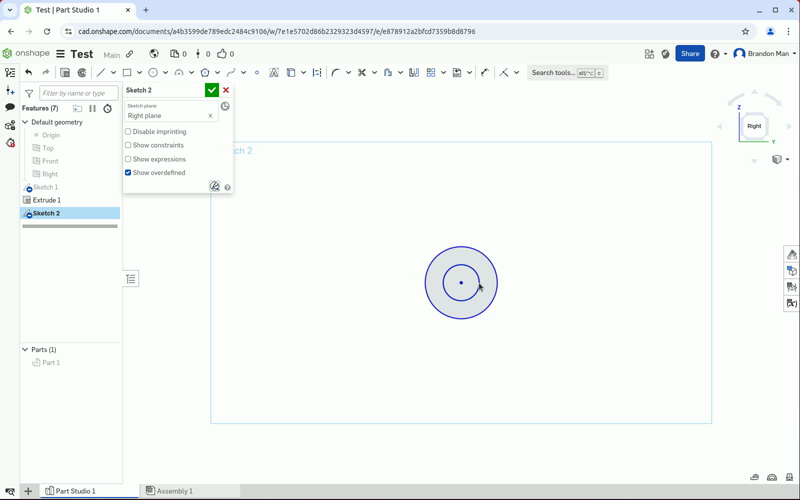
mouse_move(468, 304)
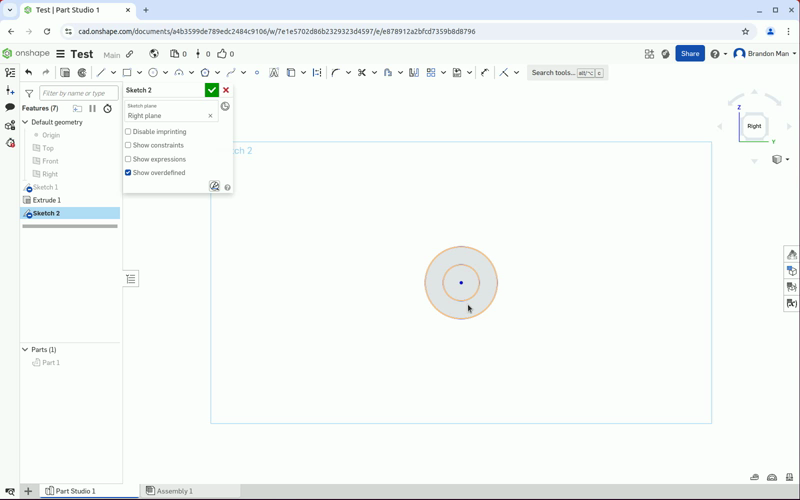
click(468, 304)
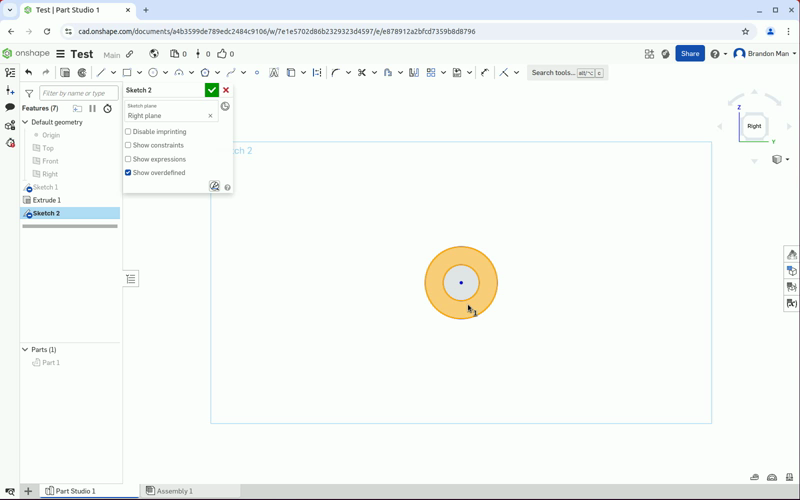
mouse_move(73, 352)
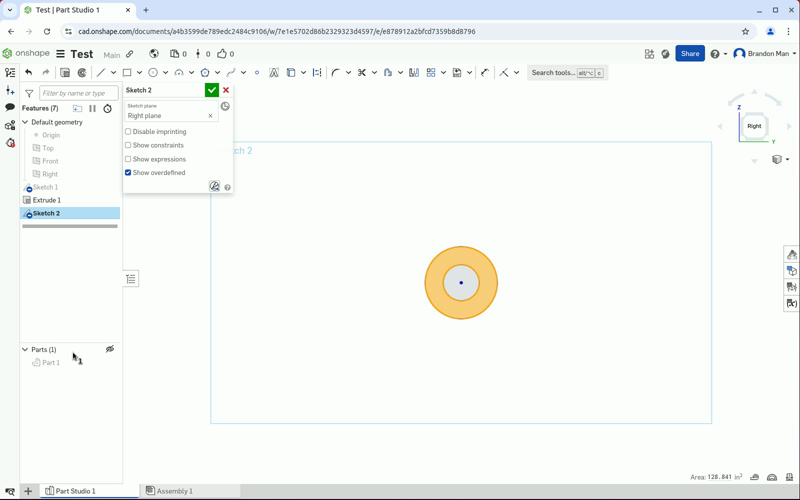
key(shift+y)
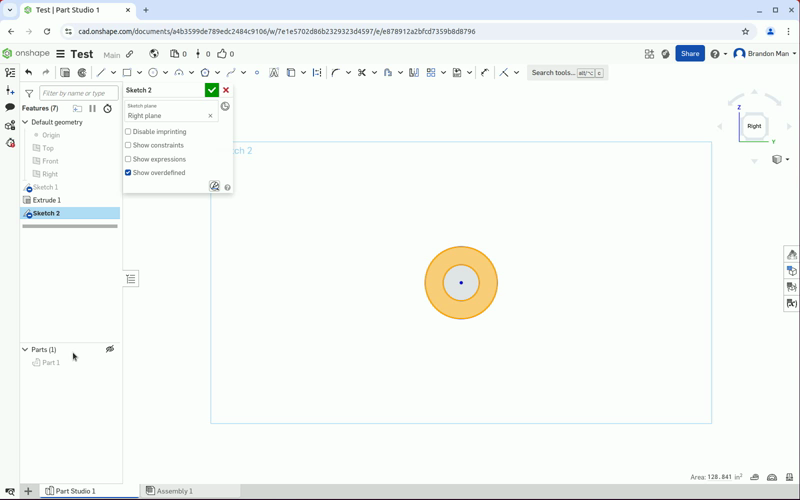
key(shift+e)
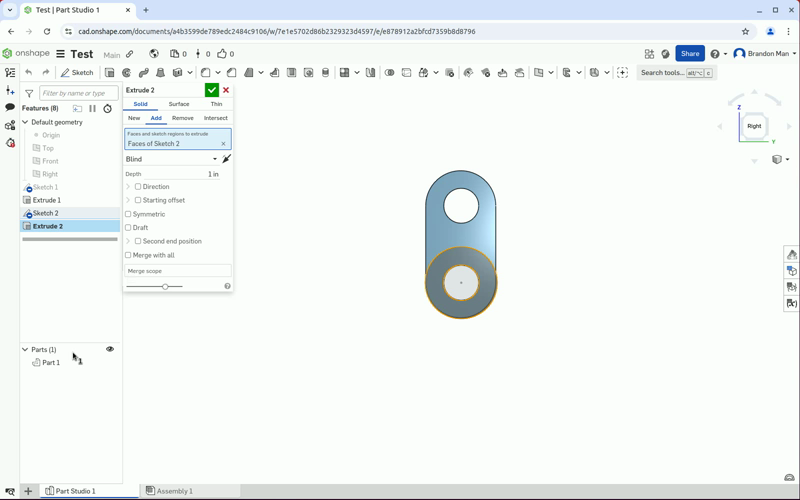
mouse_move(143, 106)
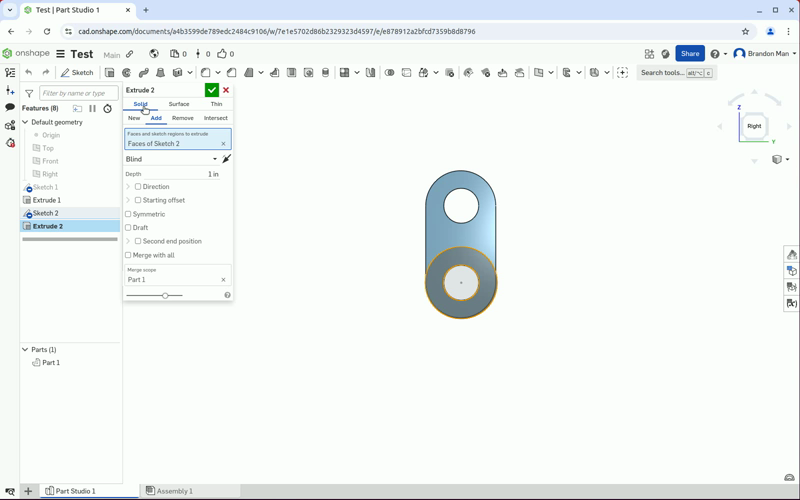
click(143, 106)
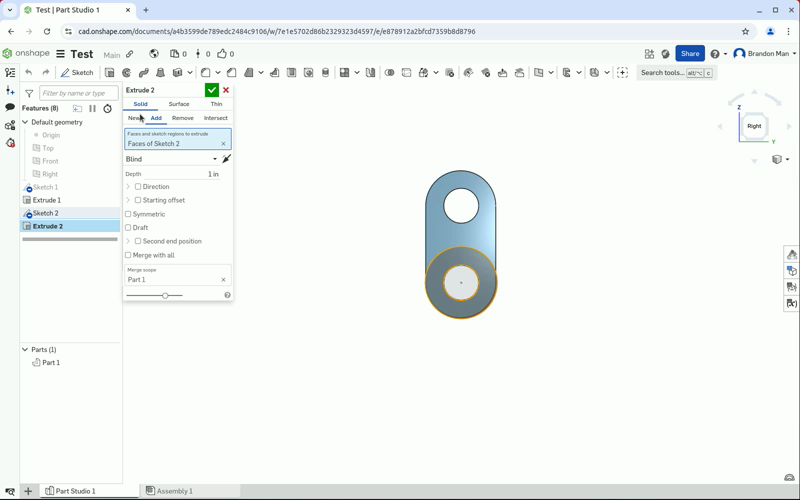
mouse_move(137, 120)
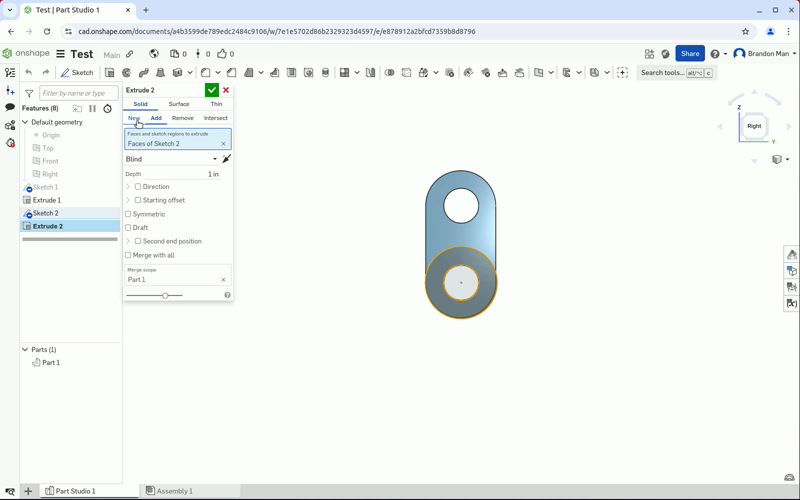
click(137, 120)
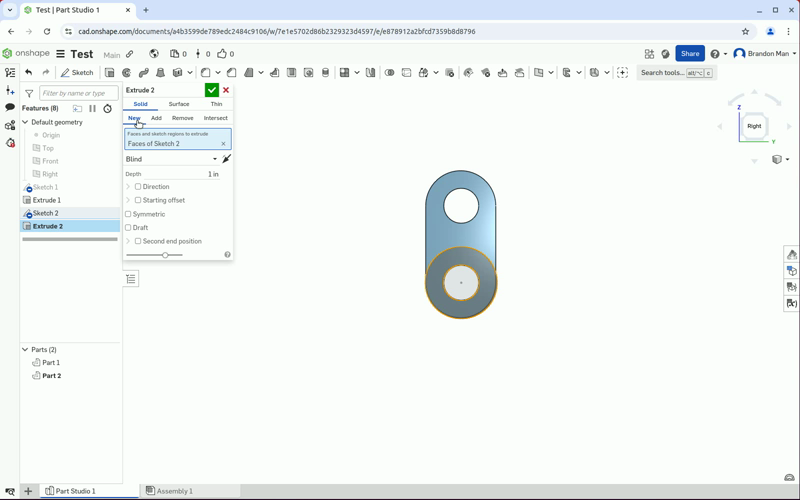
key(tab, 4)
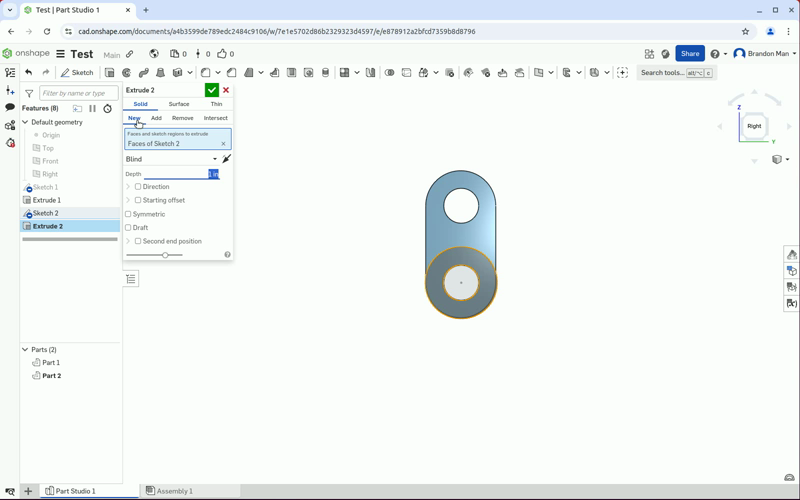
text(9.628)
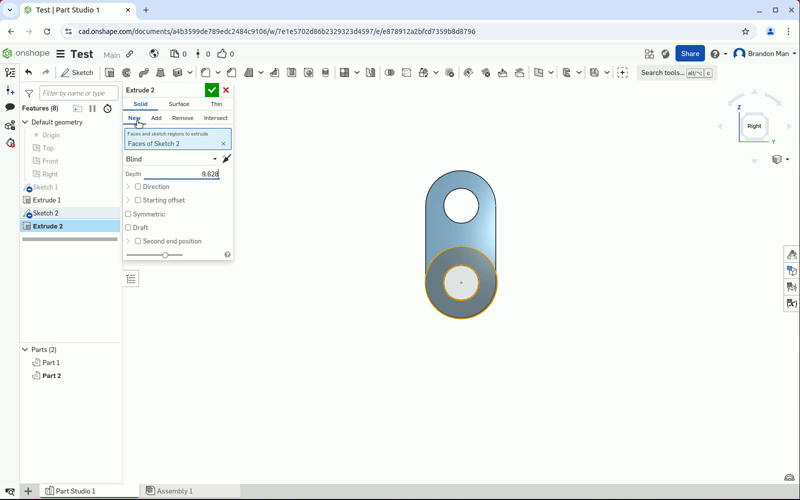
key(enter)
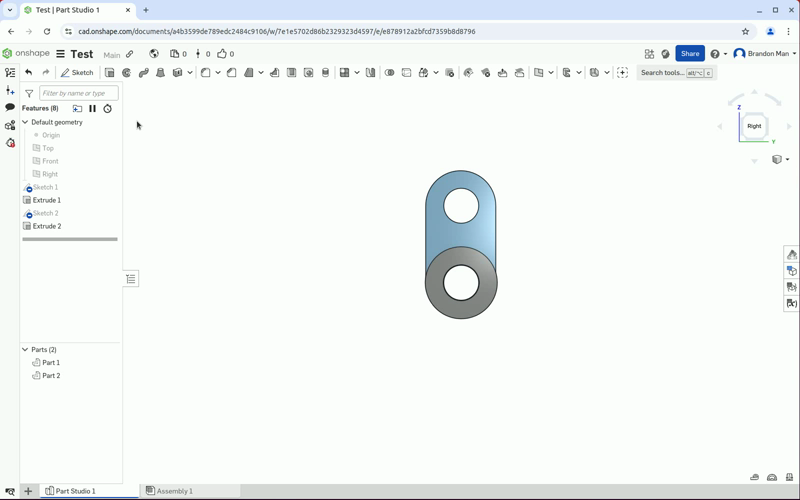
key(shift+h)
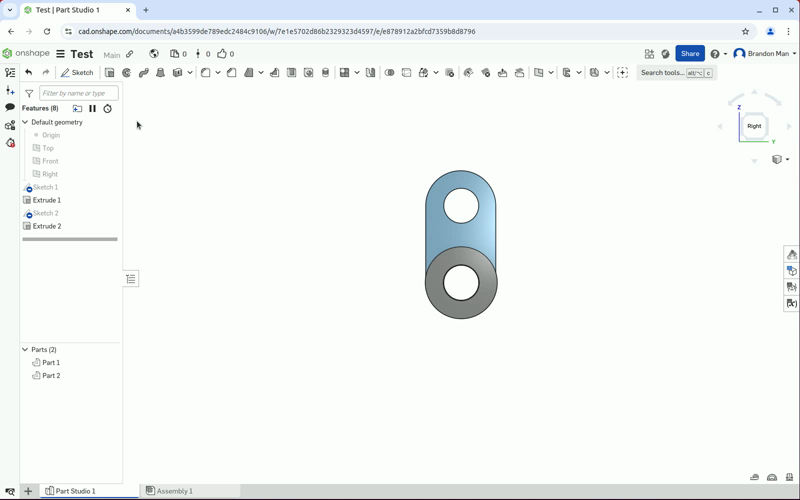
key(shift+h)
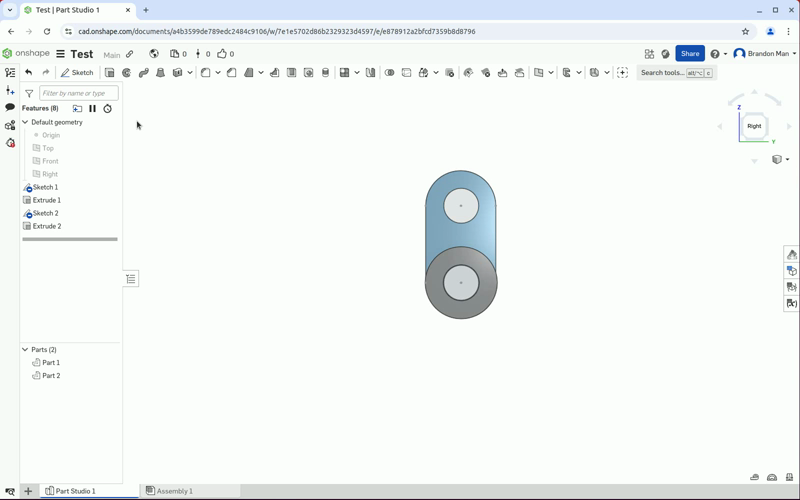
key(shift+7)
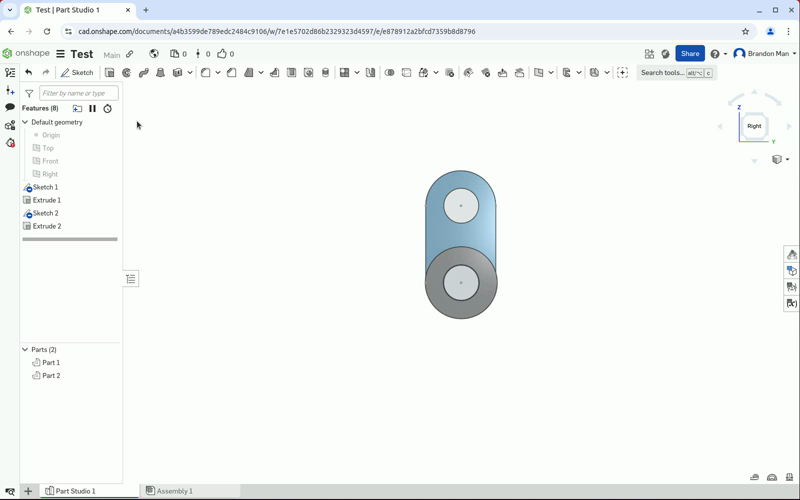
key(right, 2)
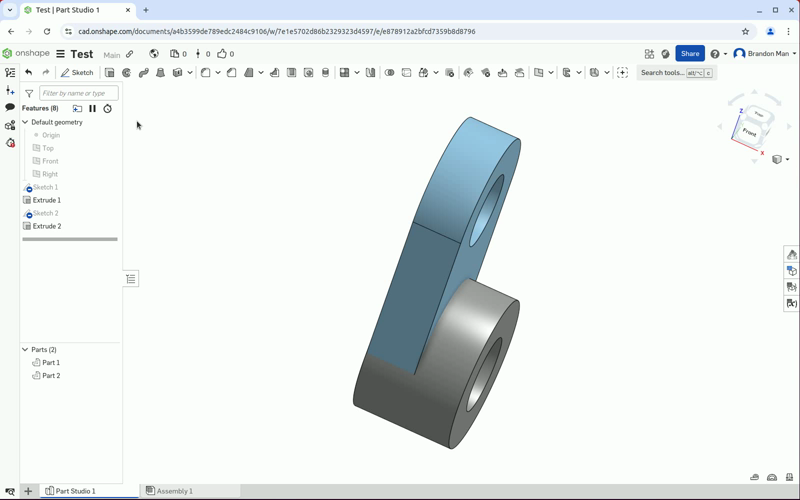
key(down, 2)
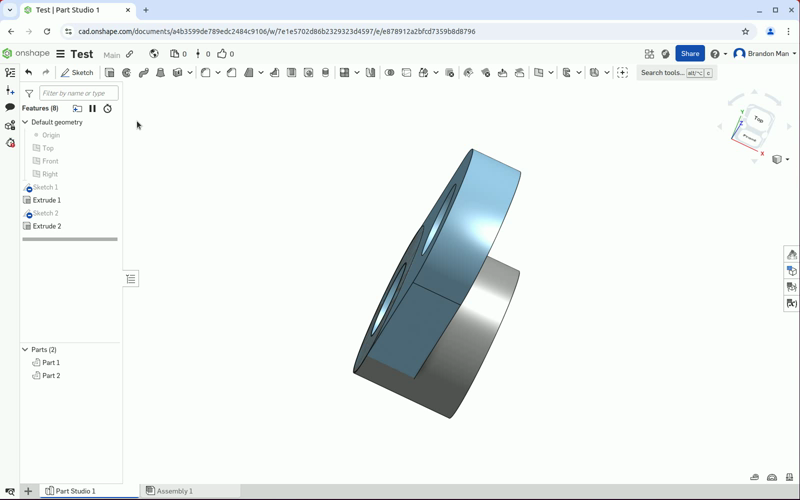
key(up, 2)
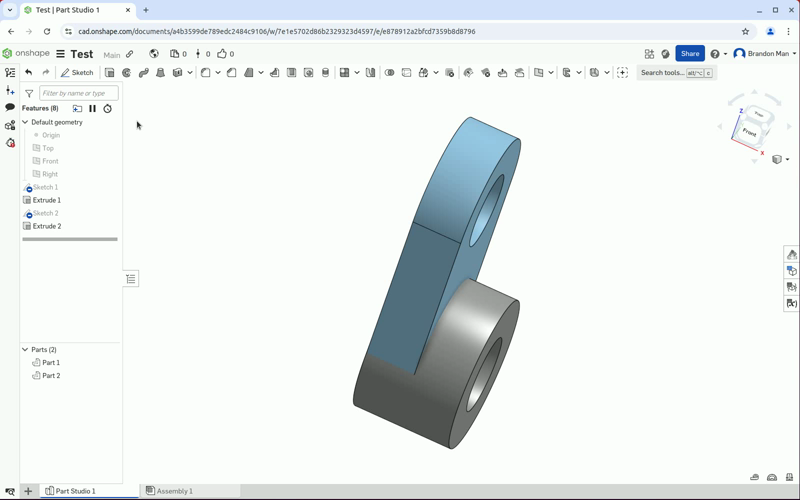
key(left, 2)
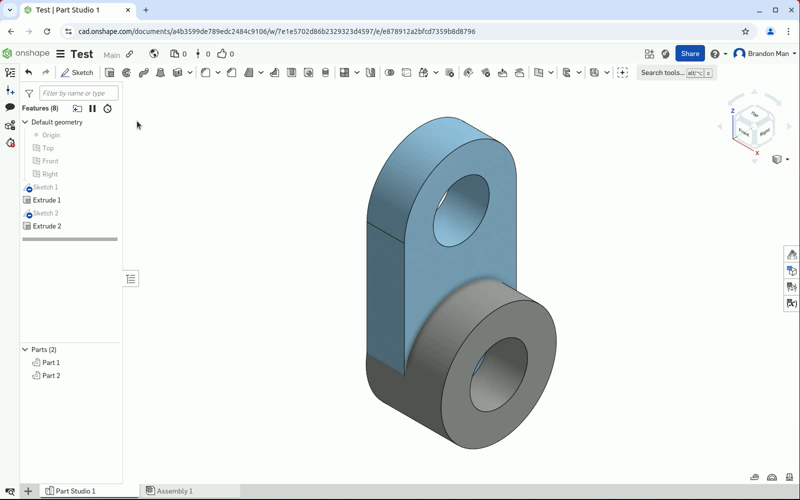
mouse_move(73, 189)
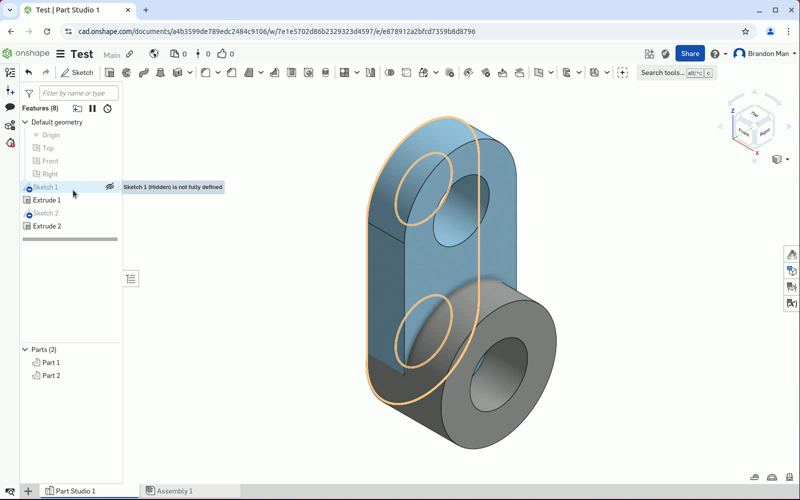
click(73, 189)